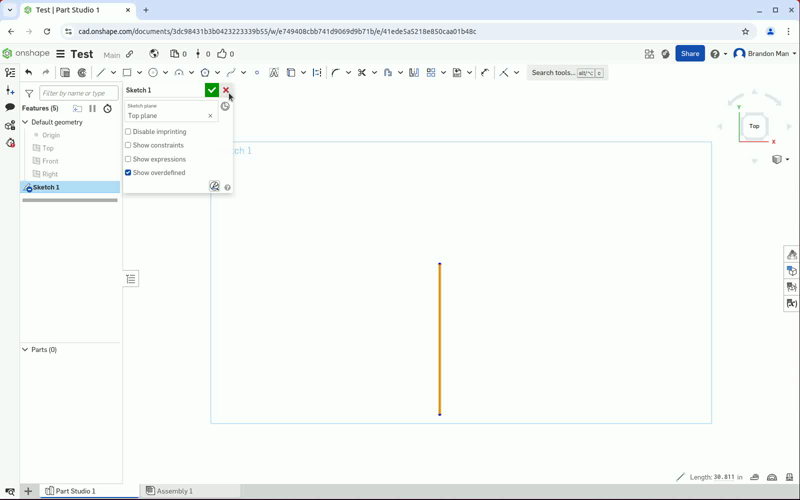
key(shift+h)
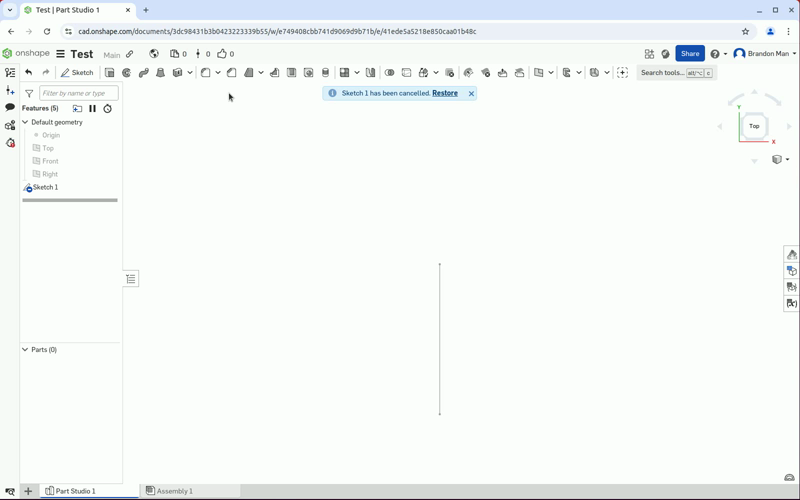
mouse_move(73, 352)
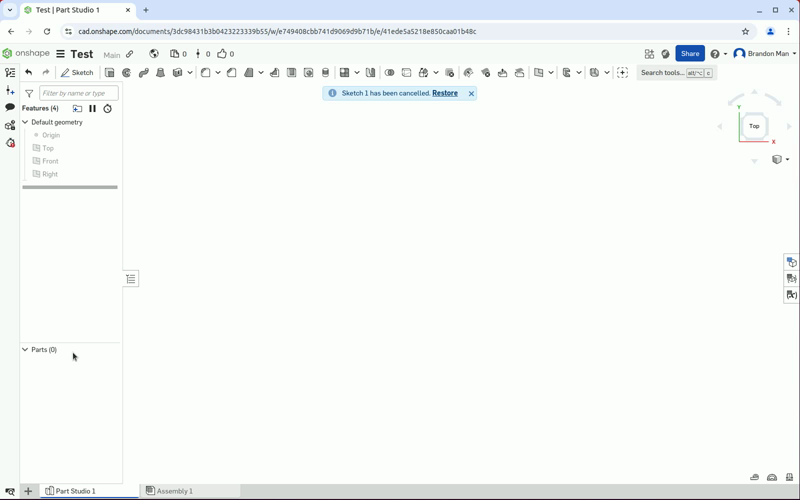
key(y)
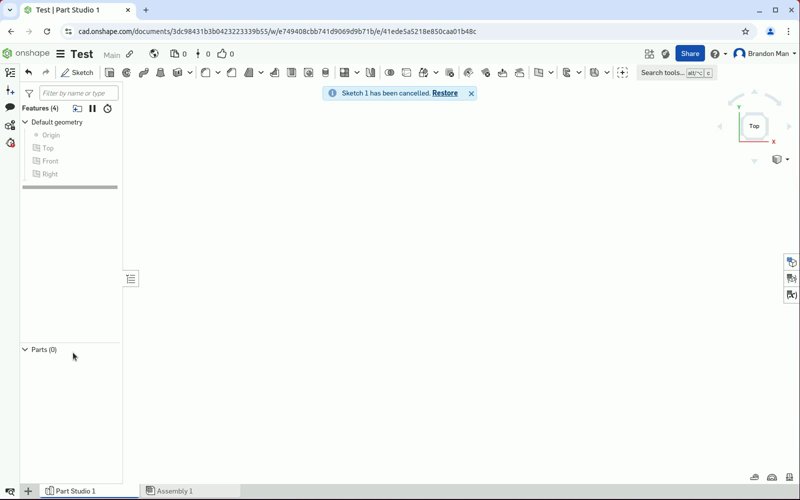
key(shift+p)
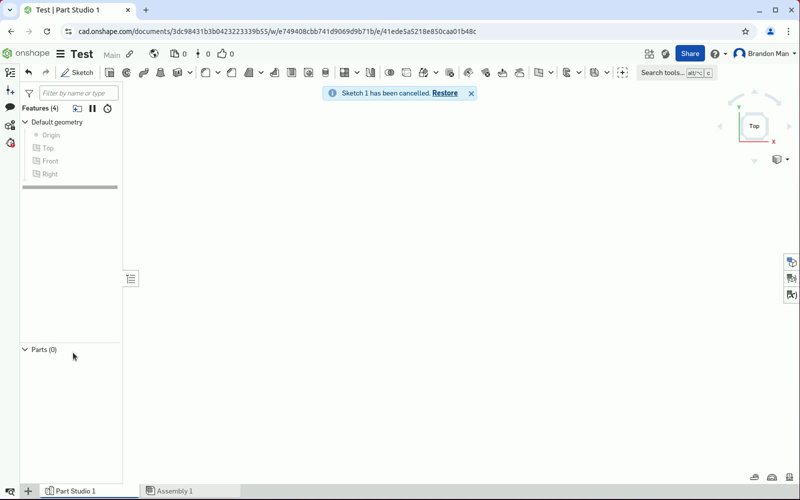
key(space)
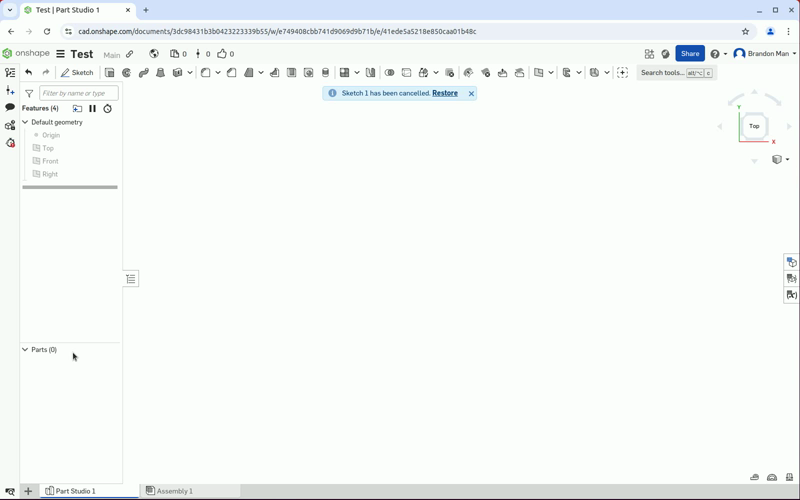
key_down(shift)
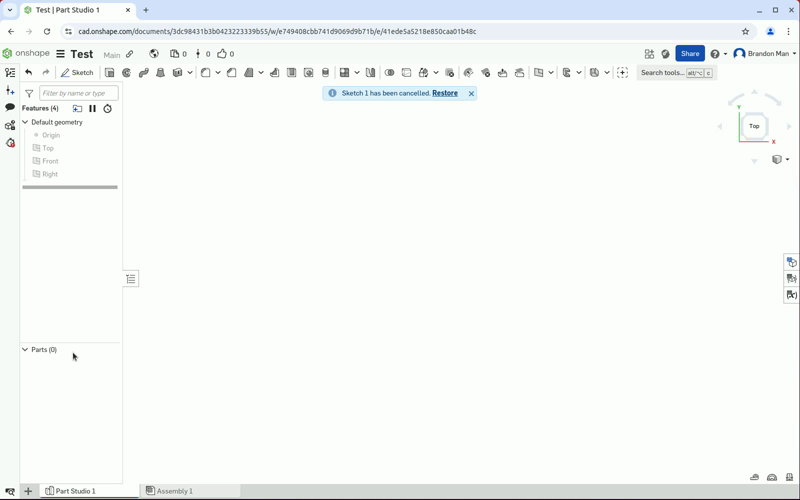
key(up)
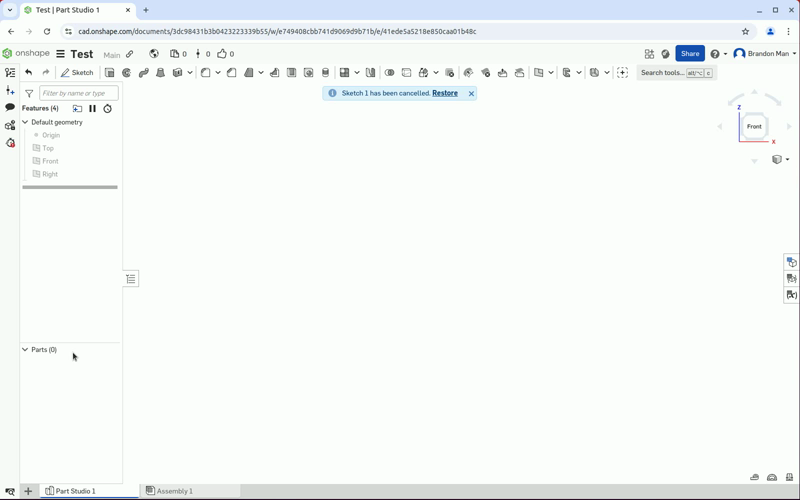
key_up(shift)
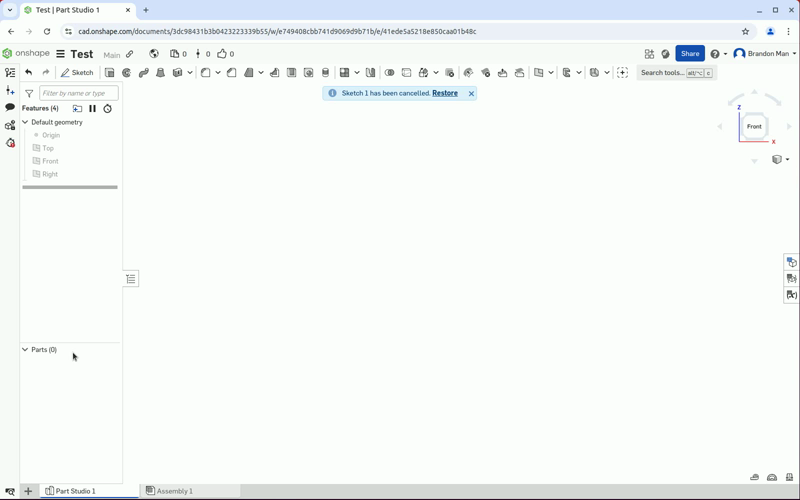
key(space)
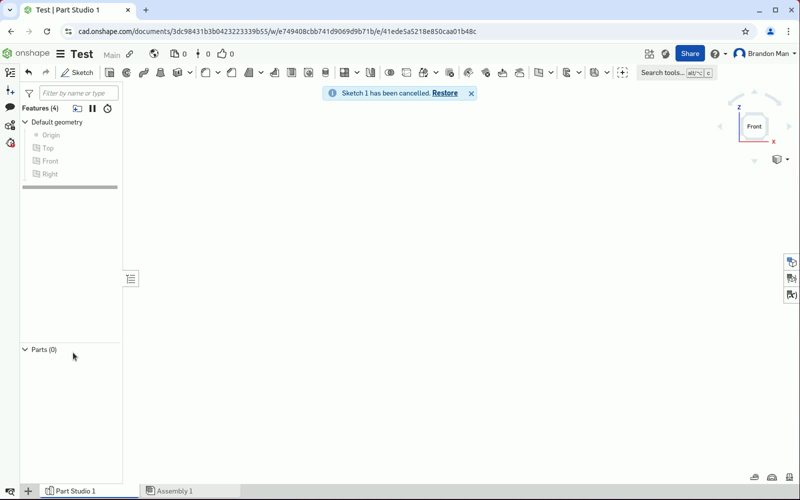
key_down(shift)
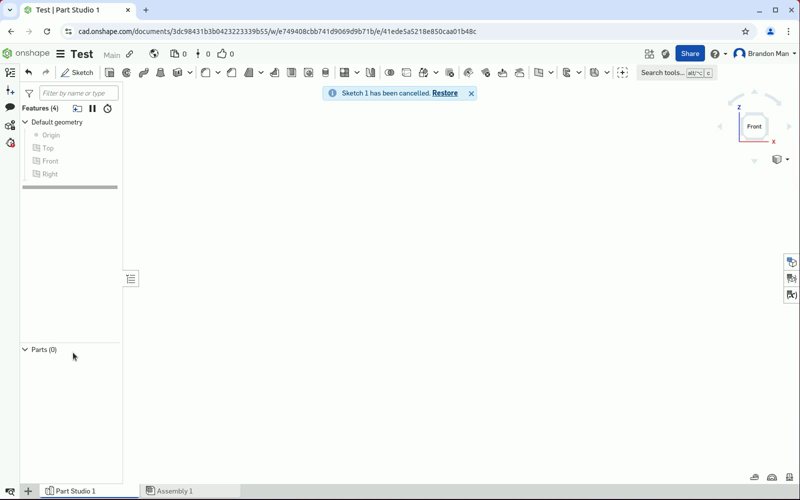
key(left)
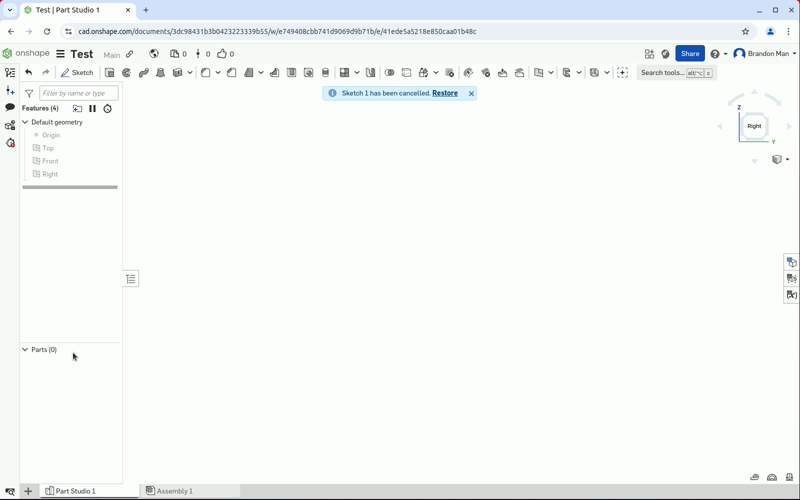
key_up(shift)
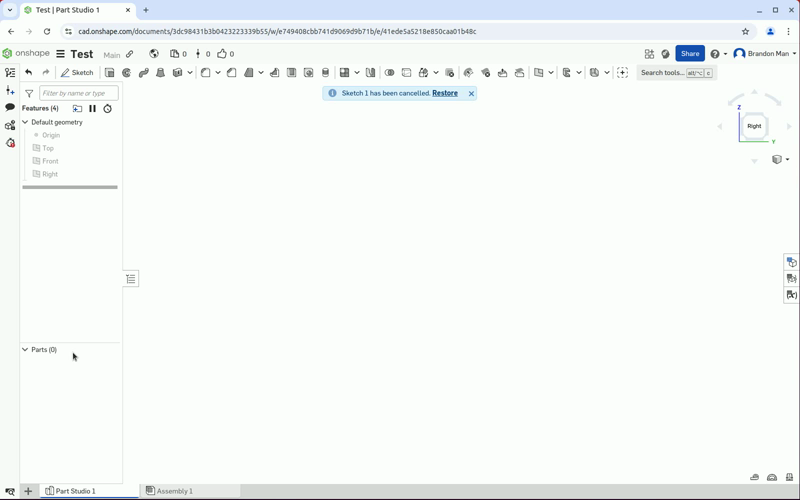
mouse_move(73, 352)
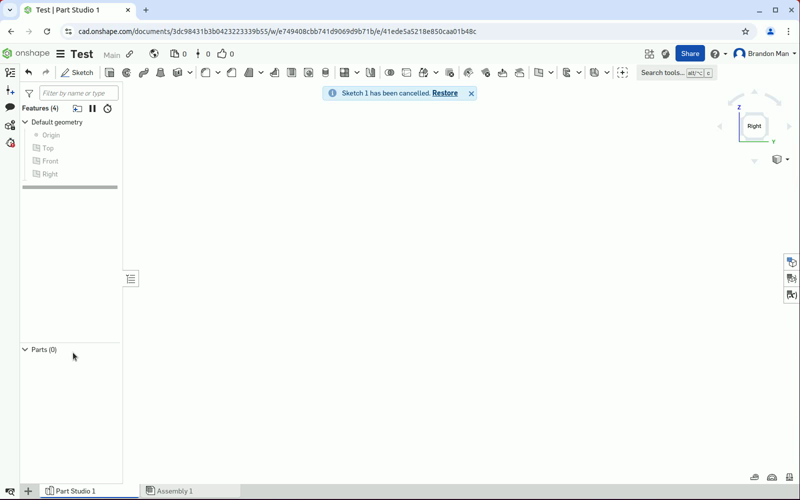
key(shift+y)
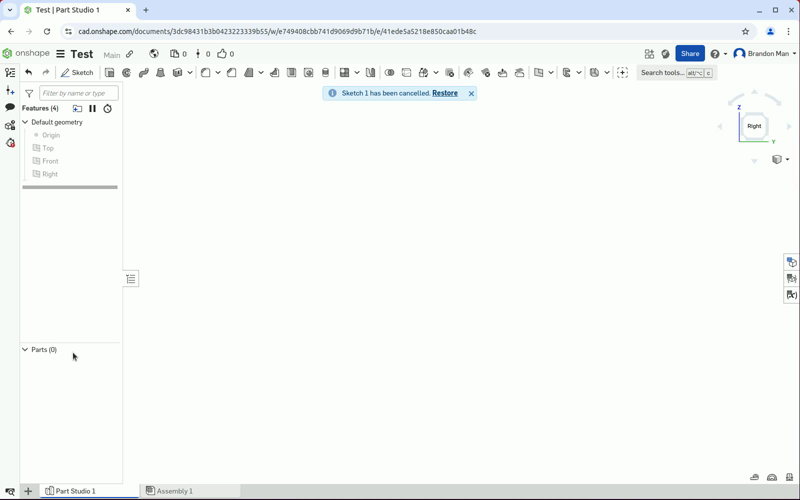
key(shift+s)
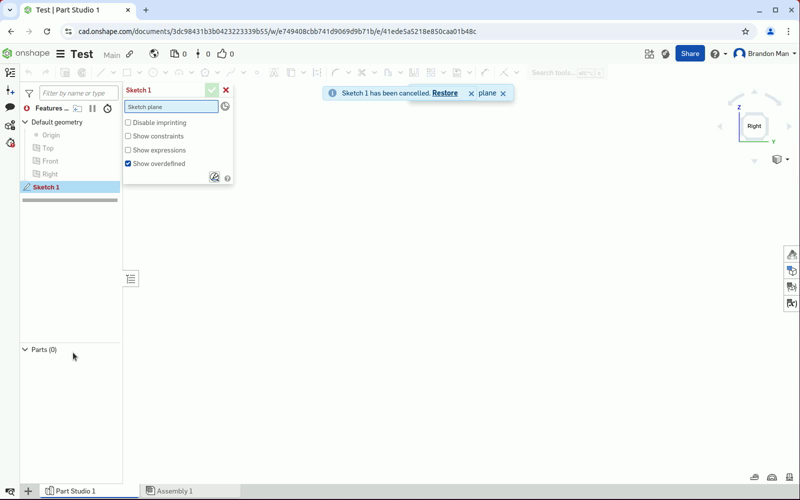
mouse_move(73, 176)
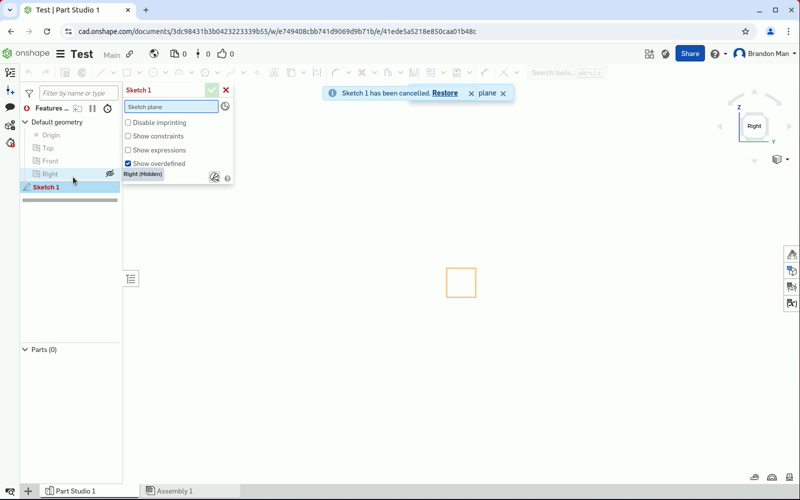
click(73, 176)
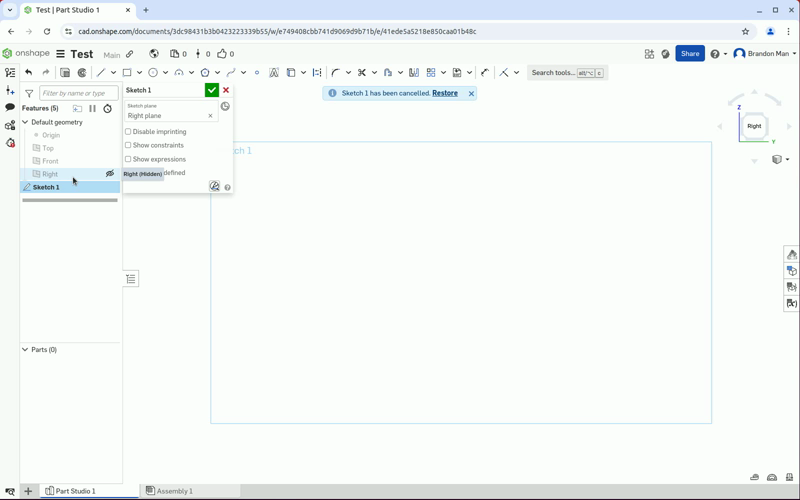
mouse_move(73, 352)
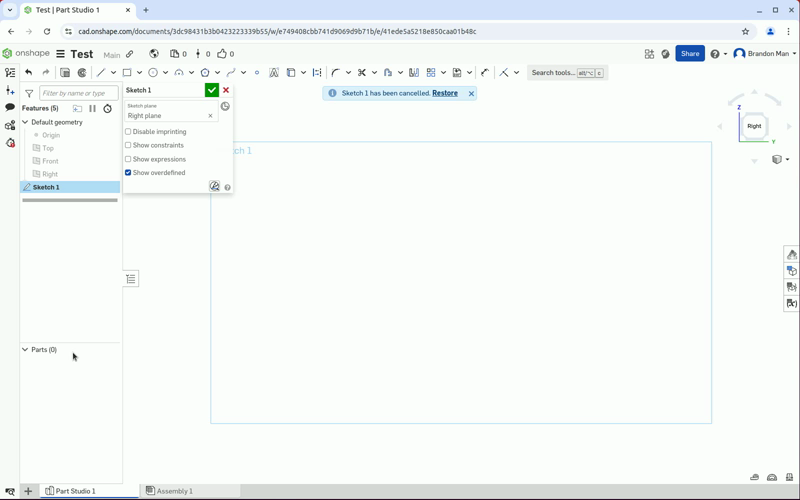
key(y)
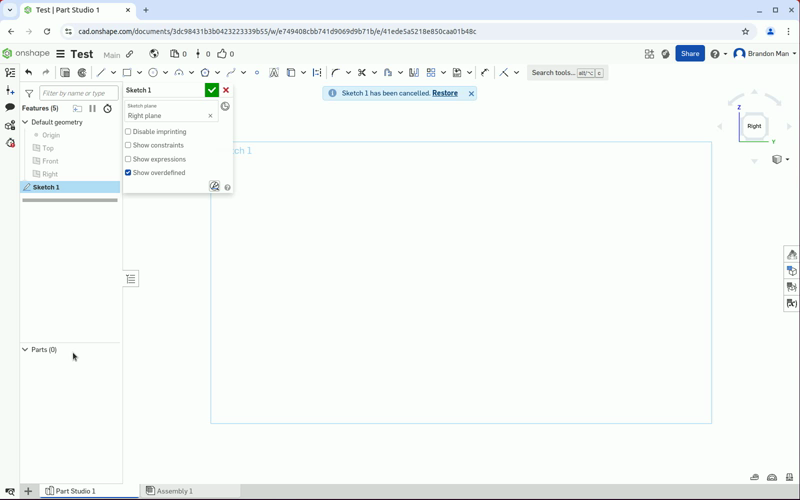
key(c)
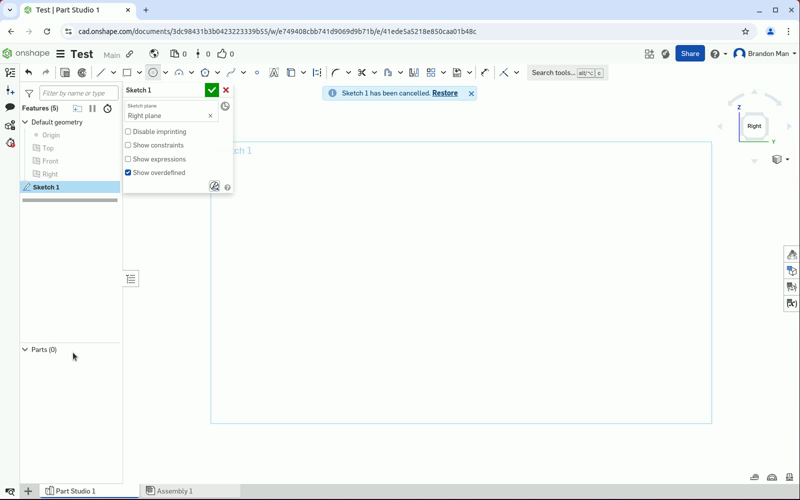
key_down(shift)
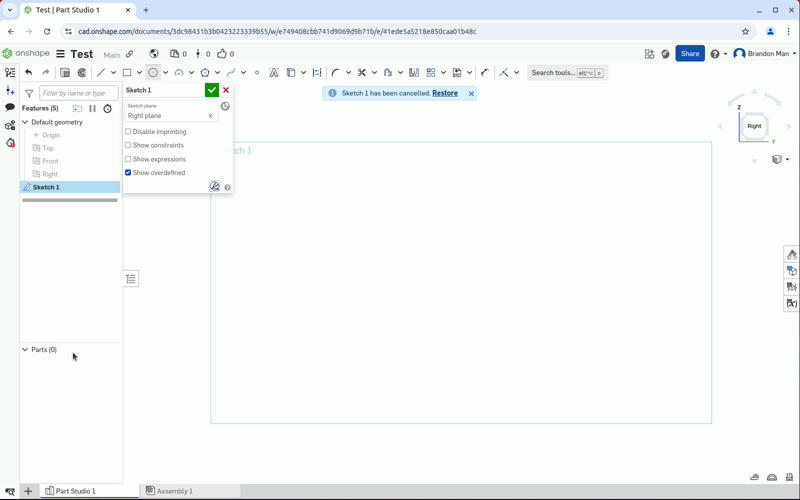
mouse_move(461, 282)
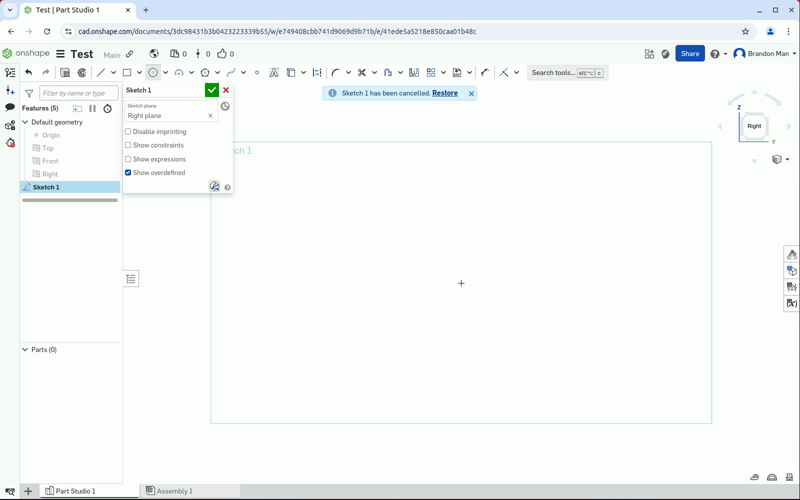
click(461, 282)
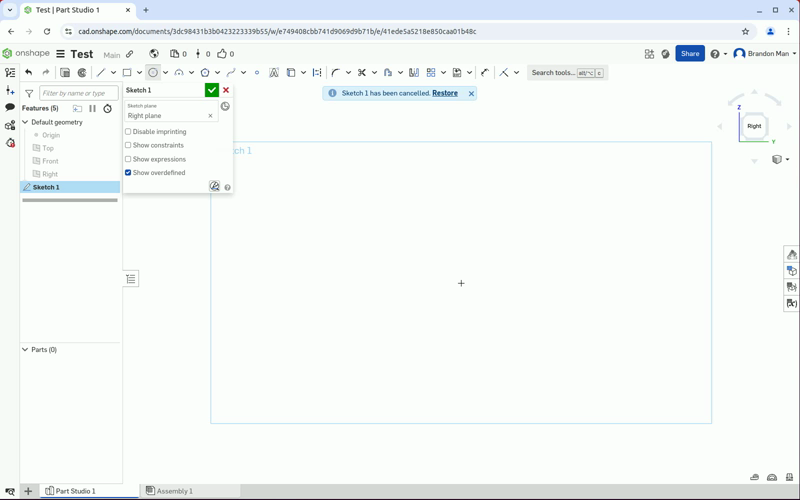
key_up(shift)
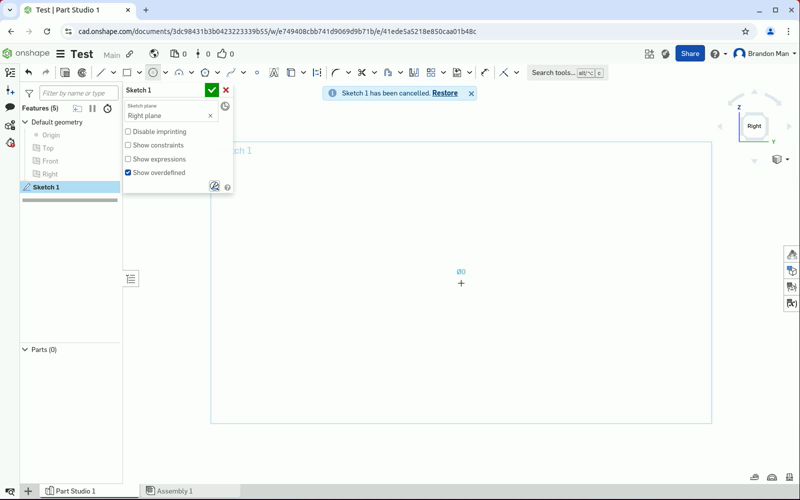
mouse_move(489, 282)
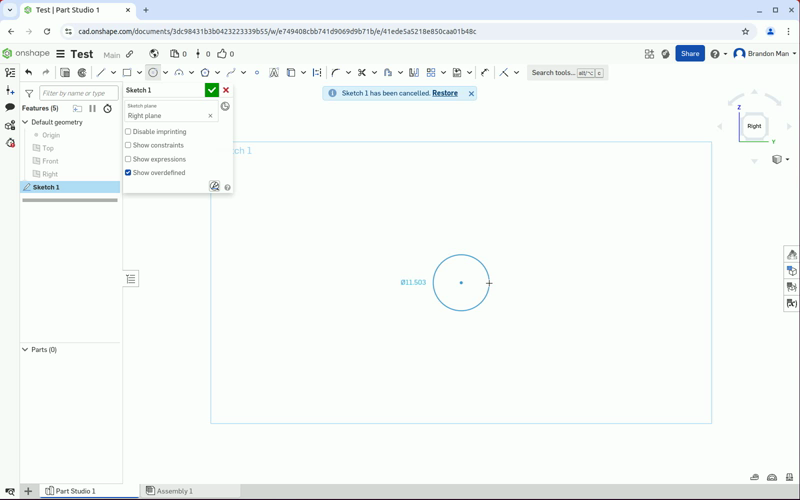
click(489, 282)
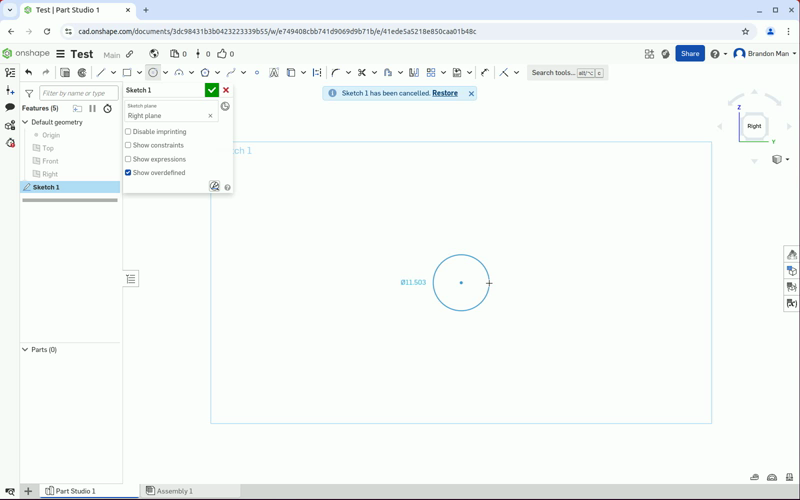
key(esc)
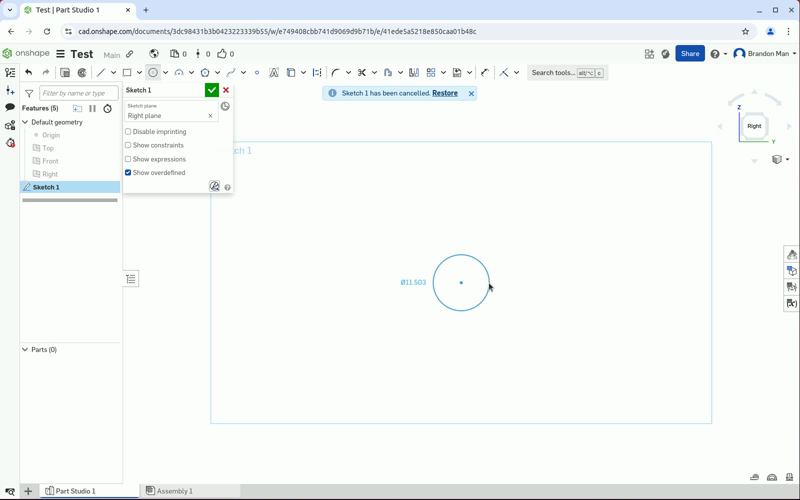
mouse_move(457, 279)
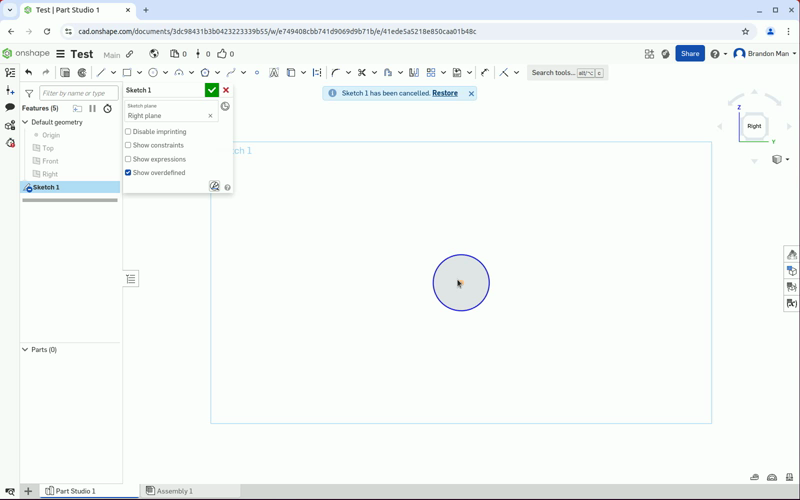
click(457, 279)
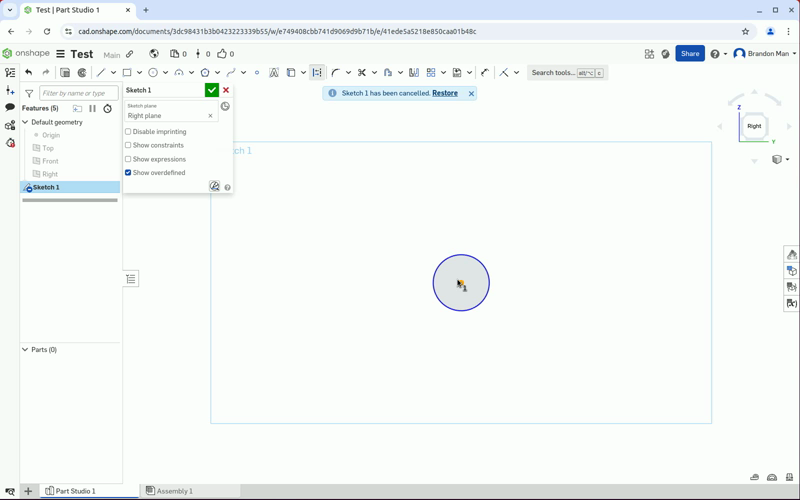
mouse_move(73, 352)
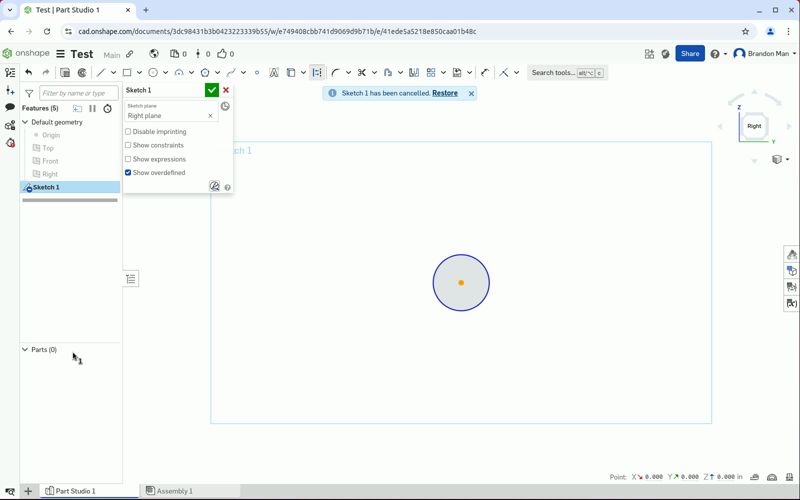
key(shift+y)
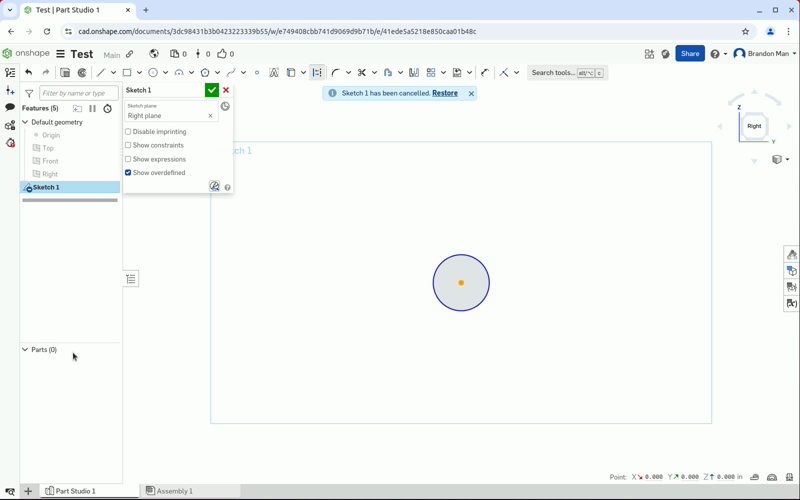
key(shift+e)
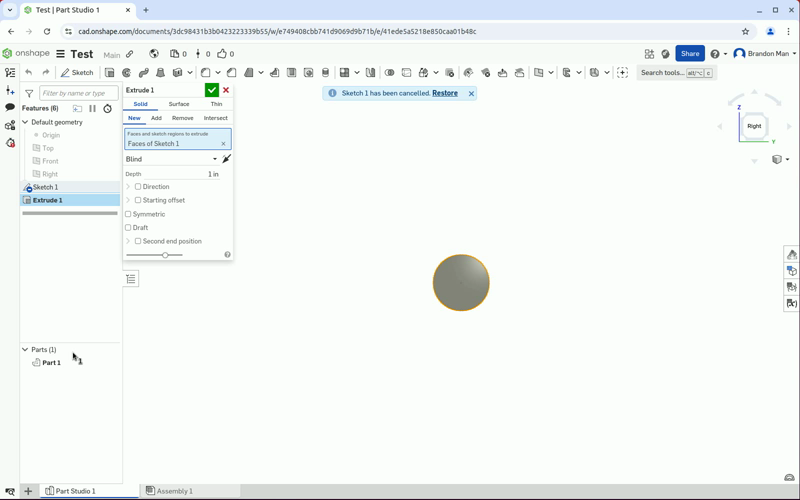
mouse_move(143, 106)
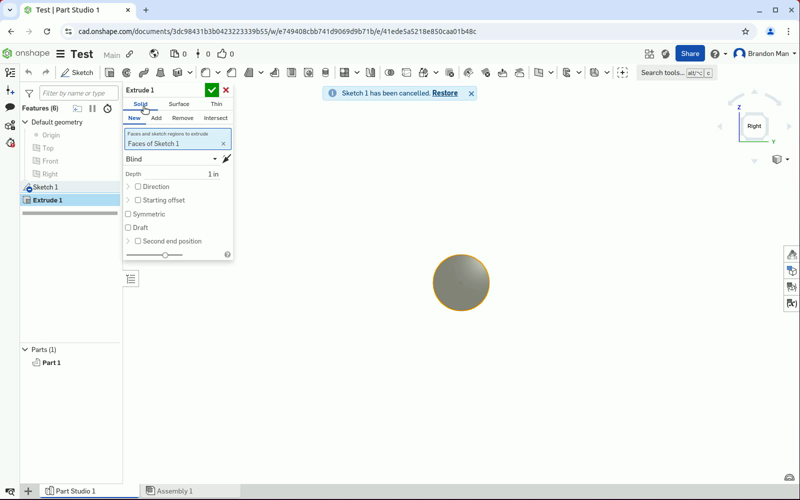
click(143, 106)
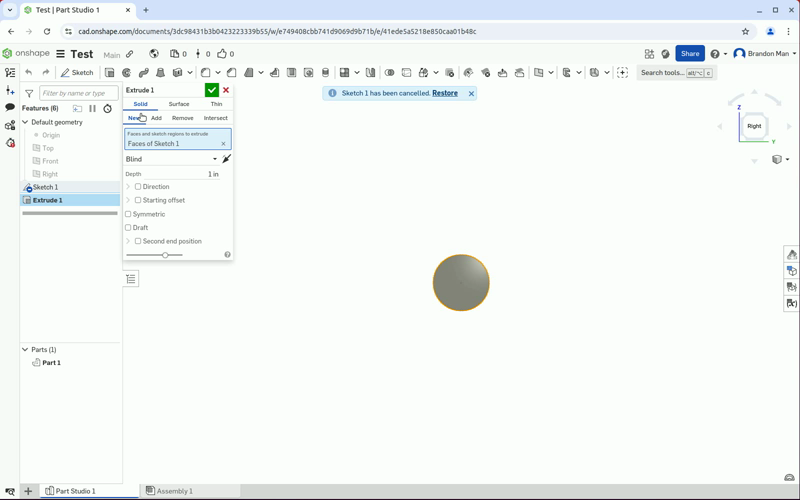
mouse_move(137, 120)
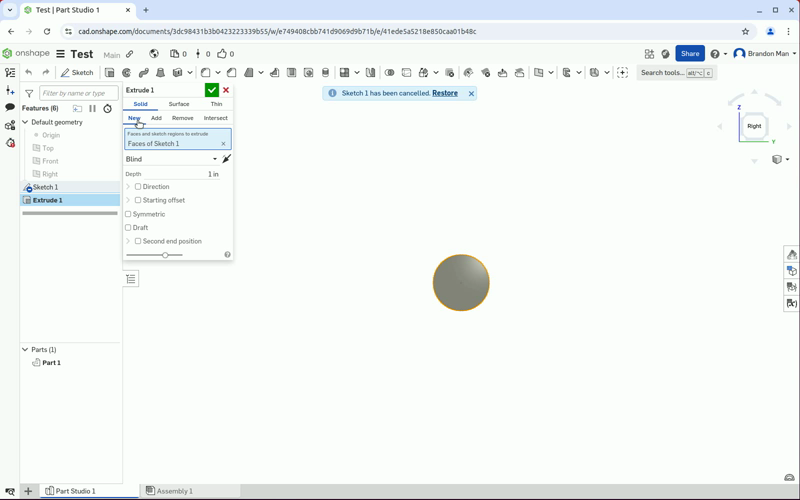
click(137, 120)
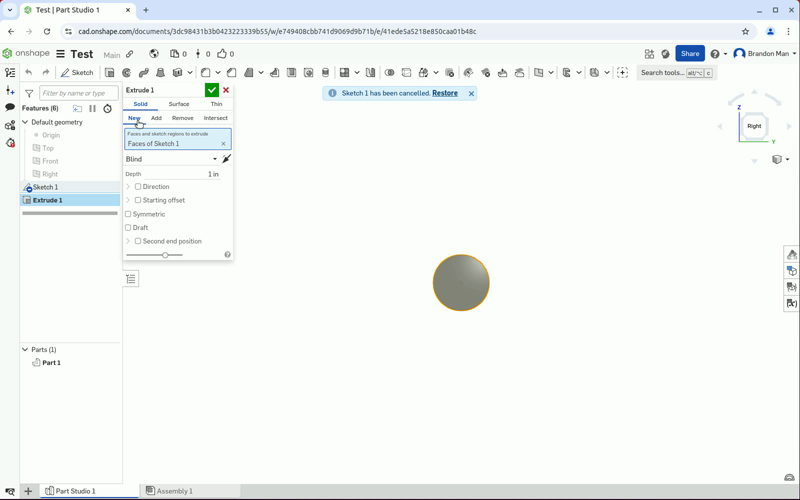
key(tab, 4)
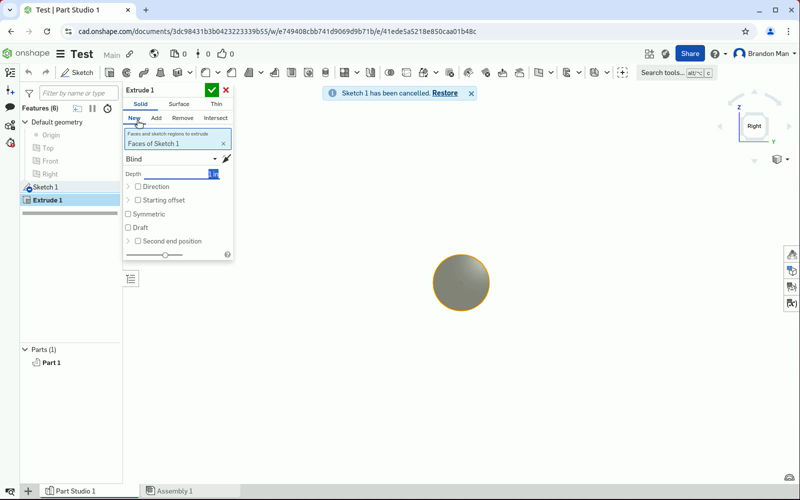
text(23.108)
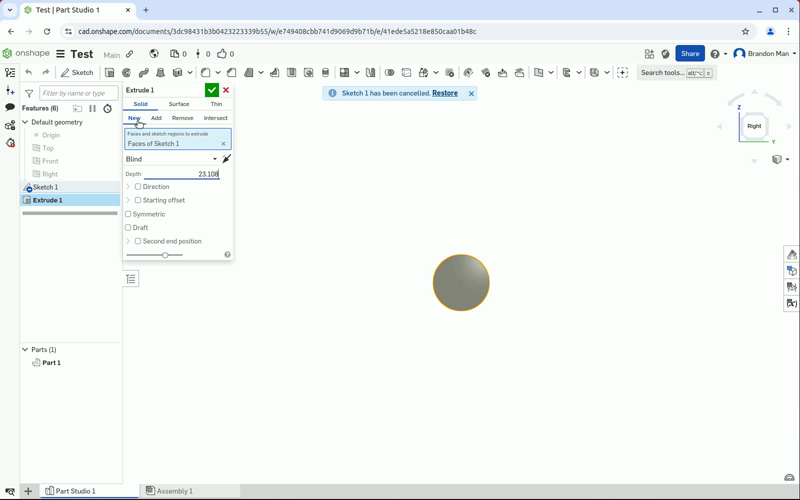
key(tab, 3)
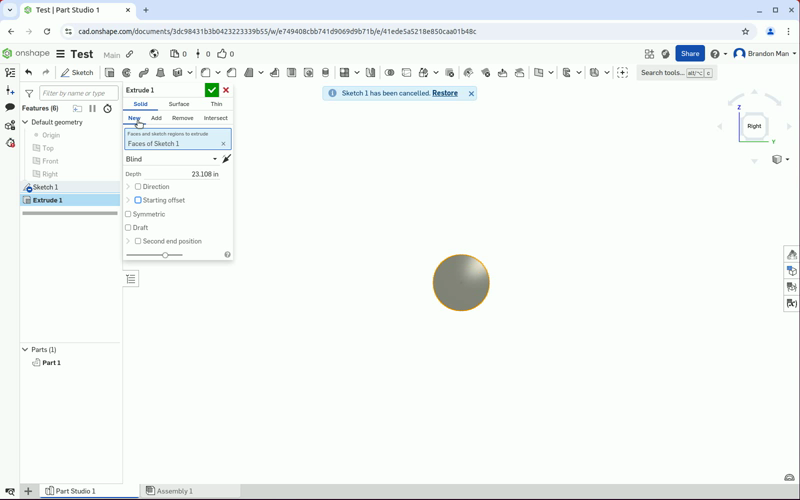
key(tab, 2)
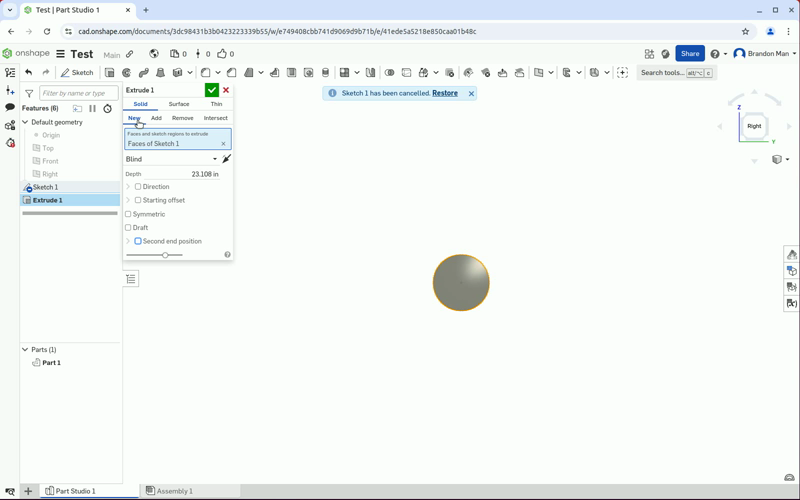
key(space)
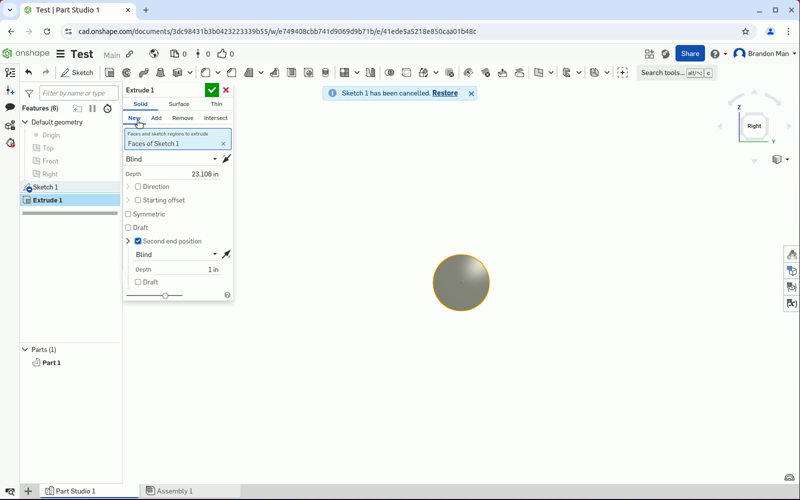
key(tab, 3)
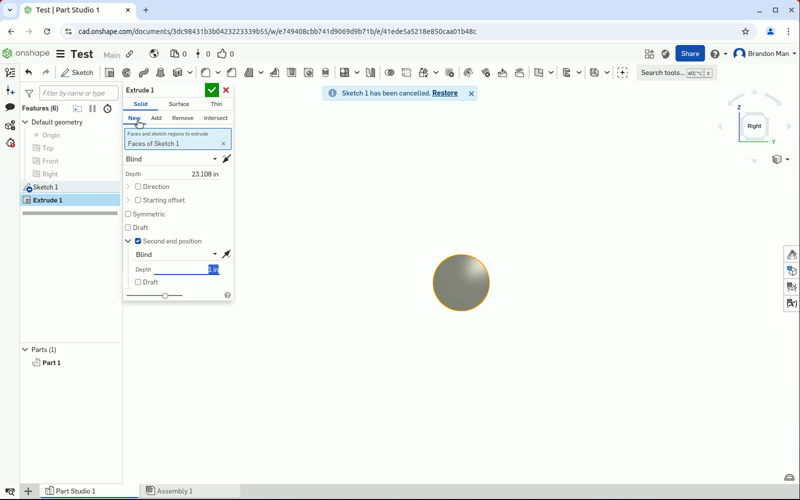
text(23.108)
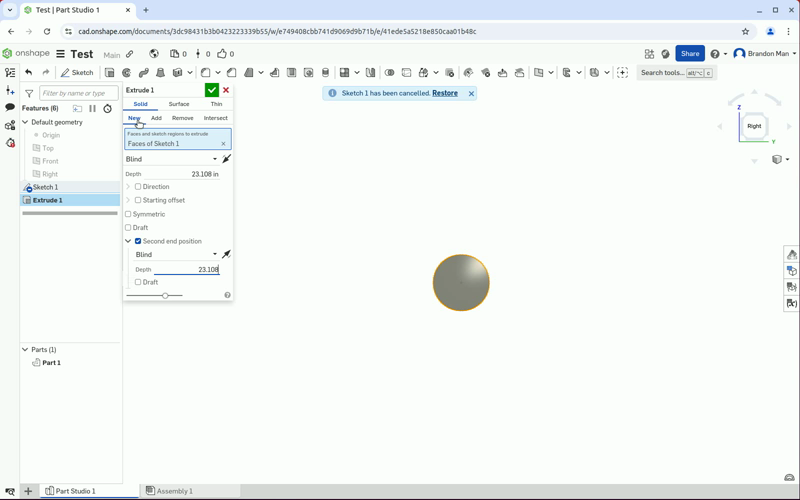
key(enter)
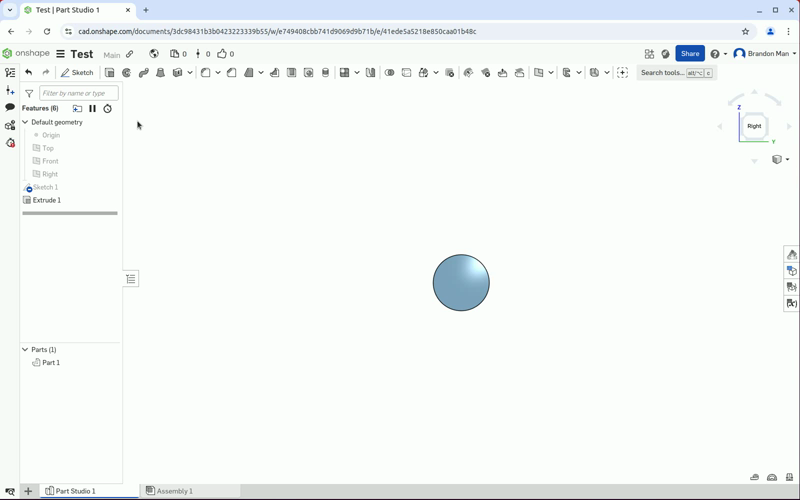
key(shift+h)
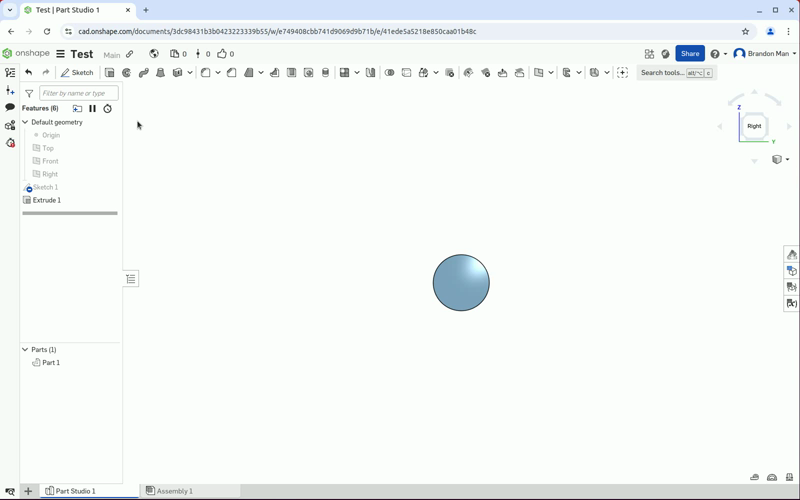
key(shift+h)
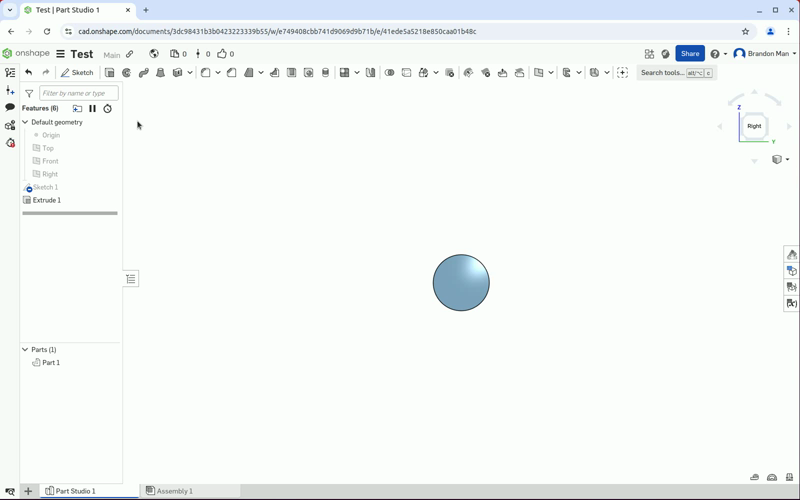
mouse_move(73, 189)
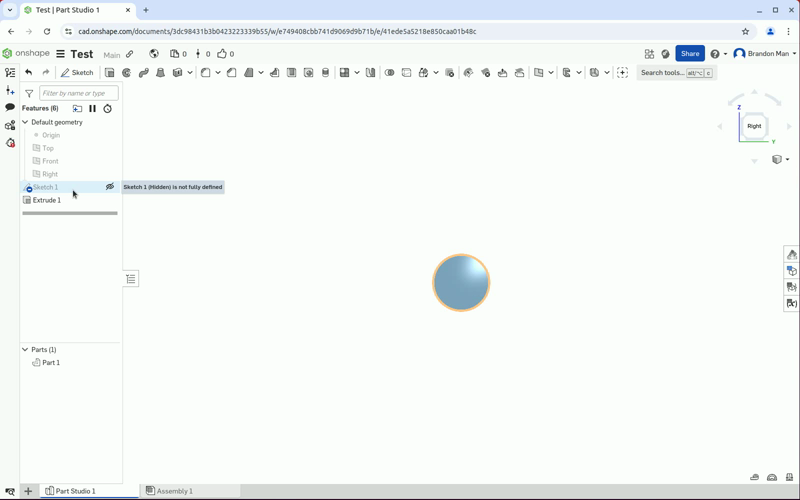
click(73, 189)
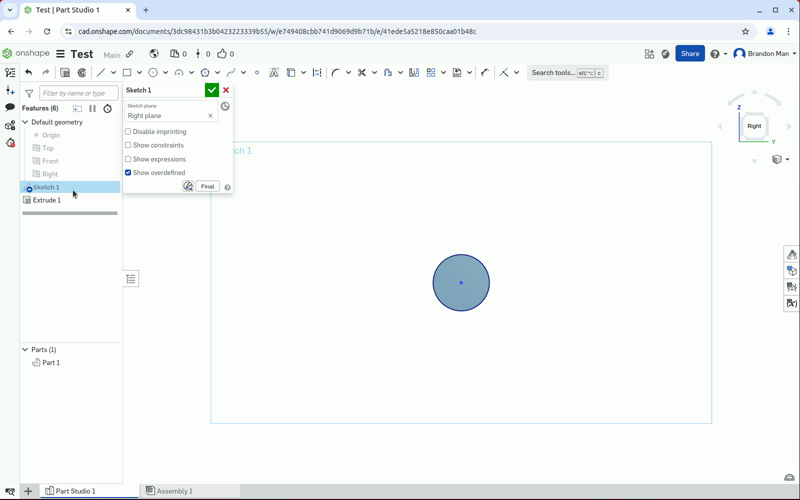
mouse_move(229, 92)
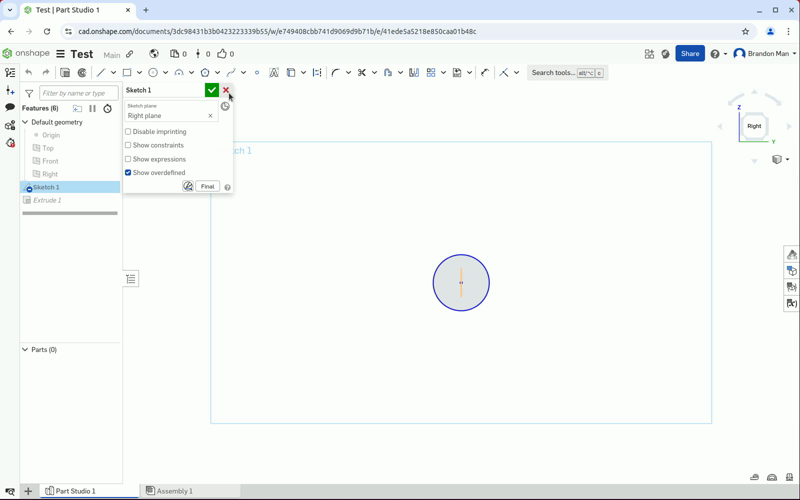
click(229, 92)
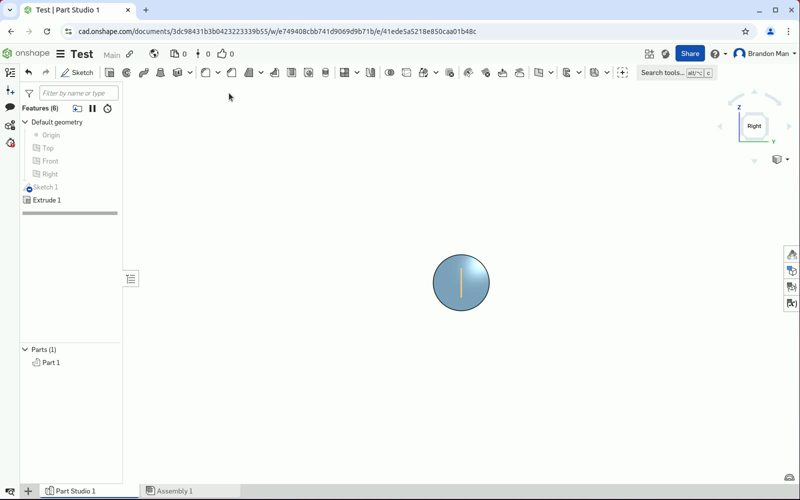
mouse_move(73, 352)
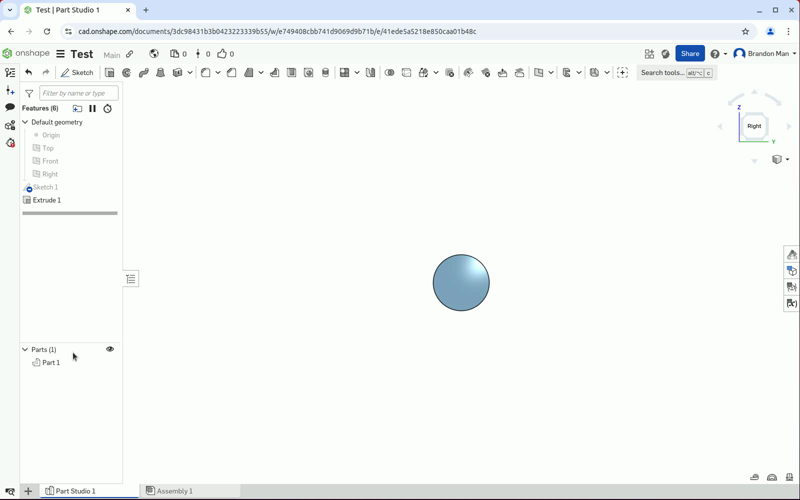
key(y)
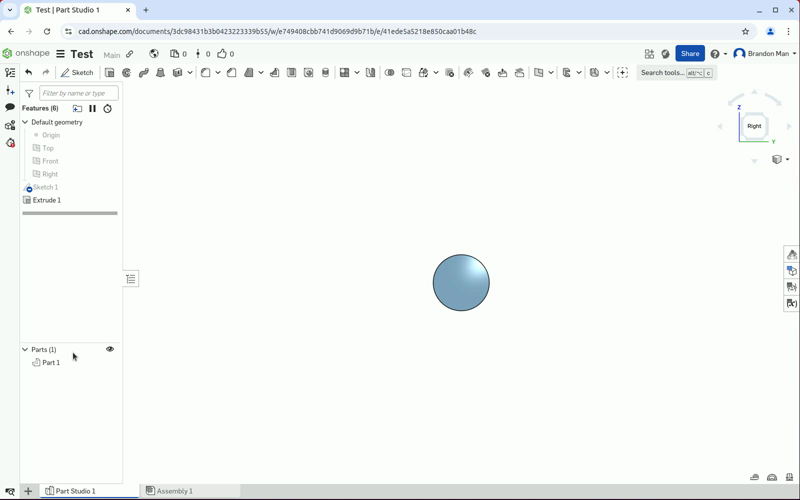
key(shift+p)
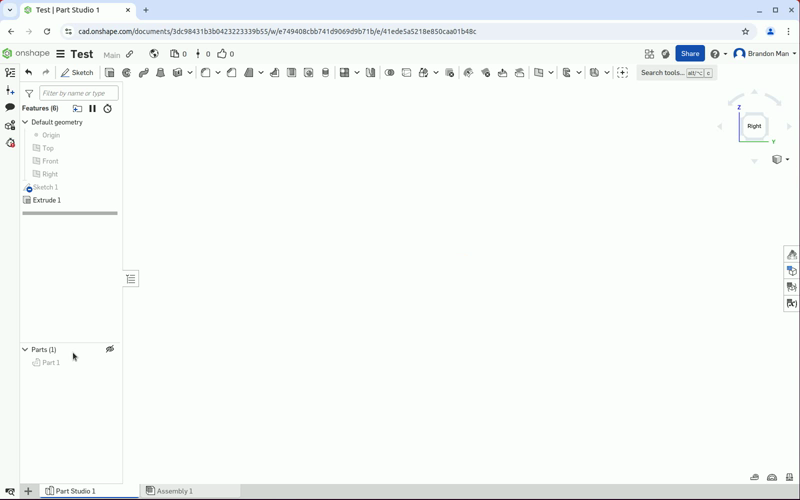
key(space)
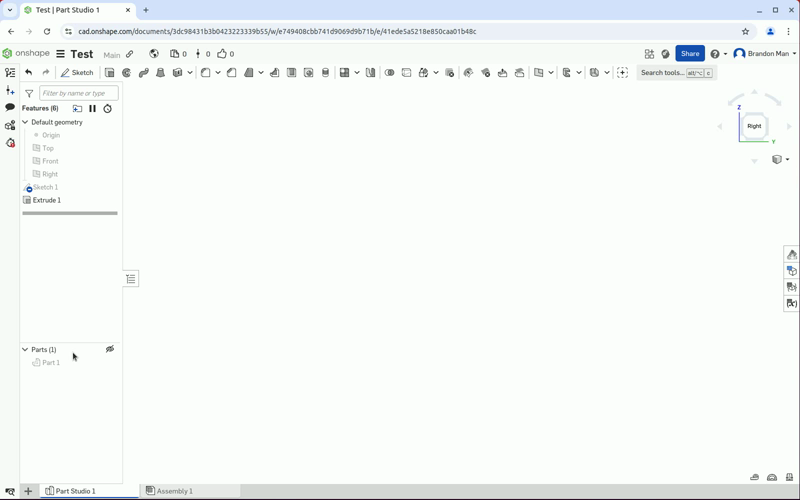
key_down(shift)
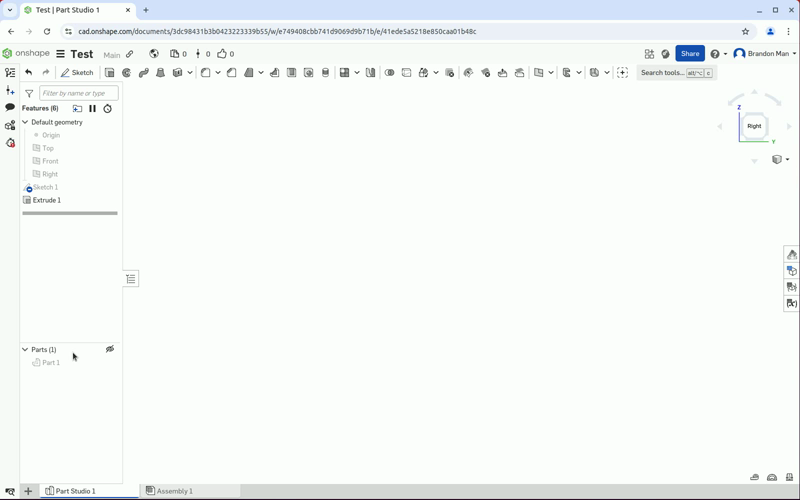
key(right)
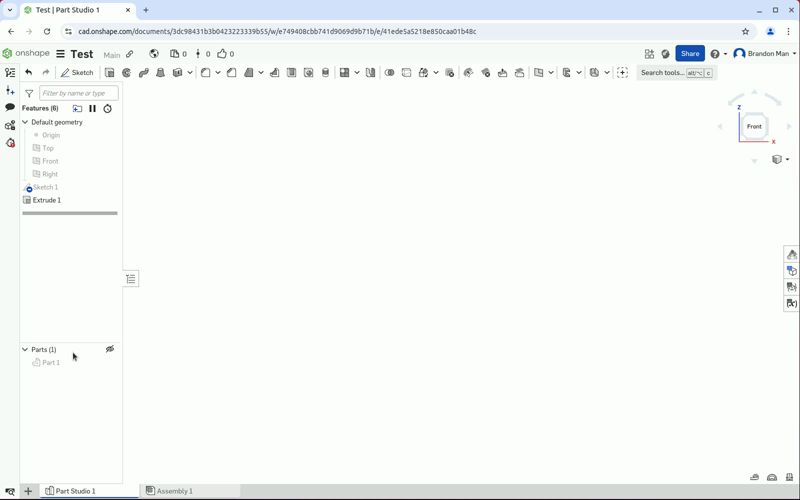
key_up(shift)
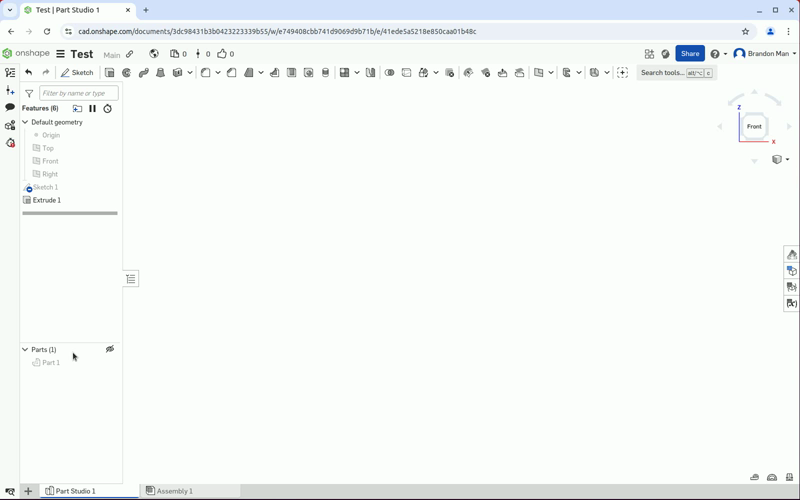
mouse_move(73, 352)
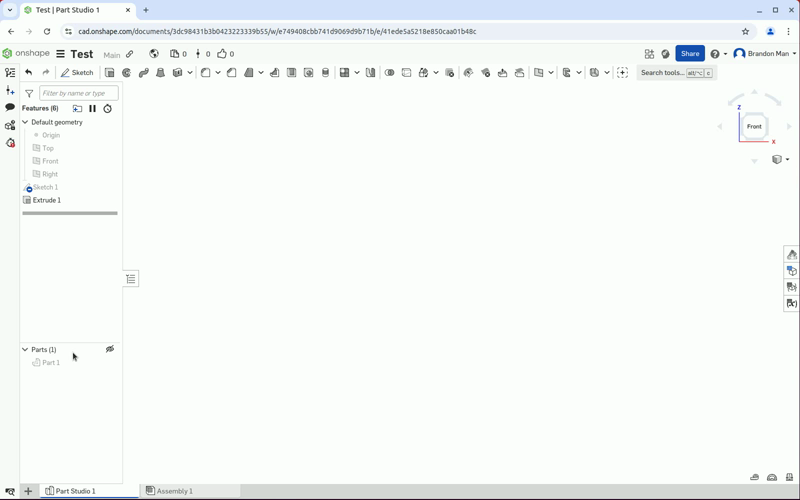
key(shift+y)
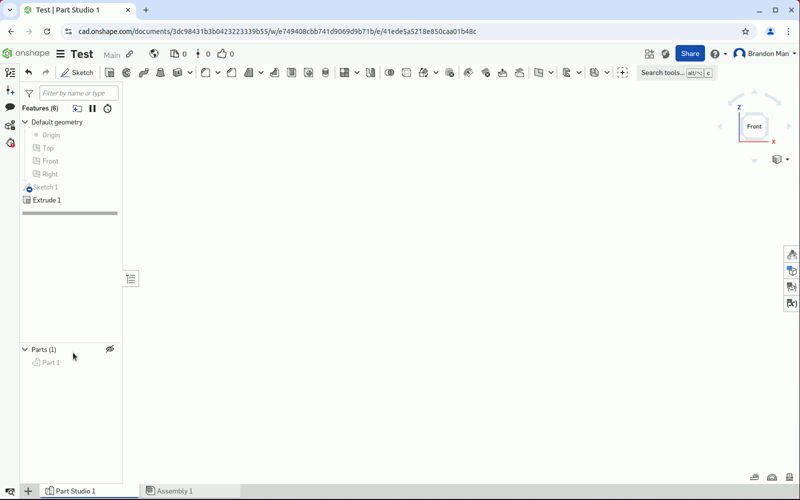
key(shift+s)
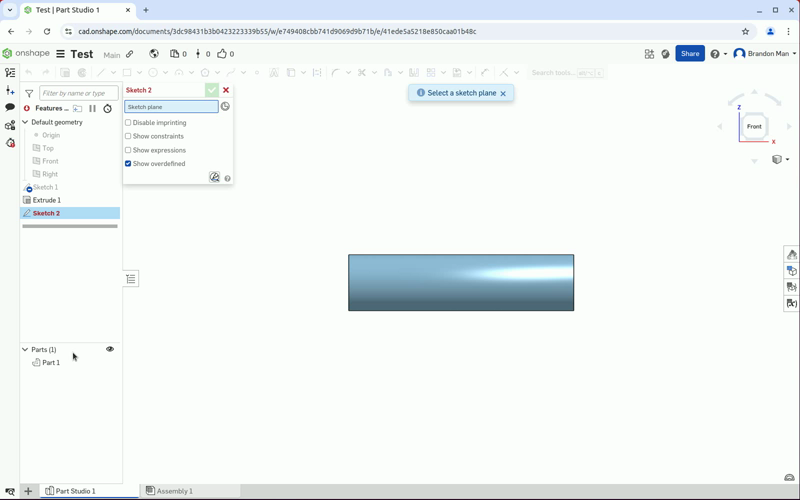
mouse_move(73, 163)
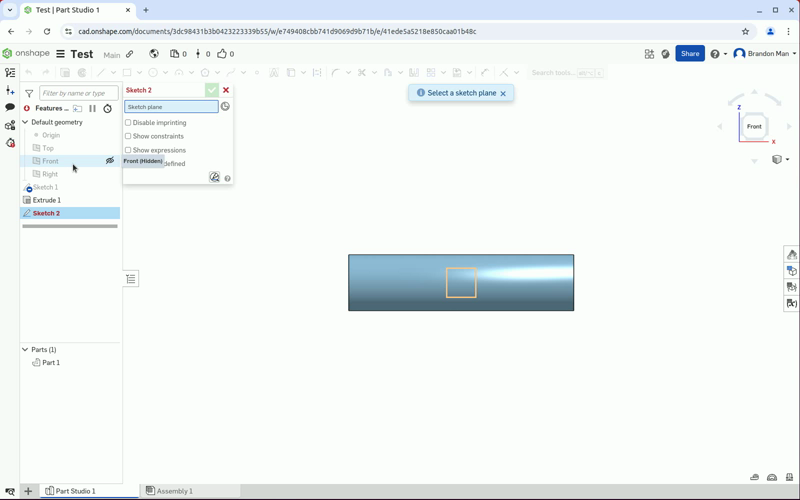
click(73, 163)
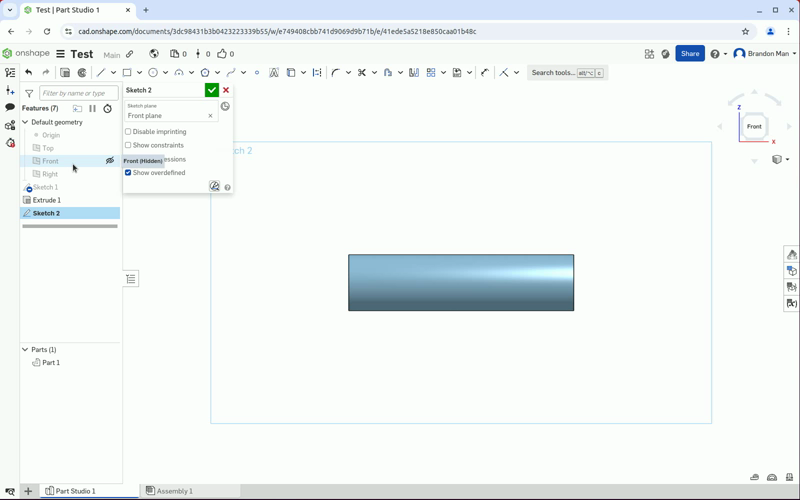
mouse_move(73, 352)
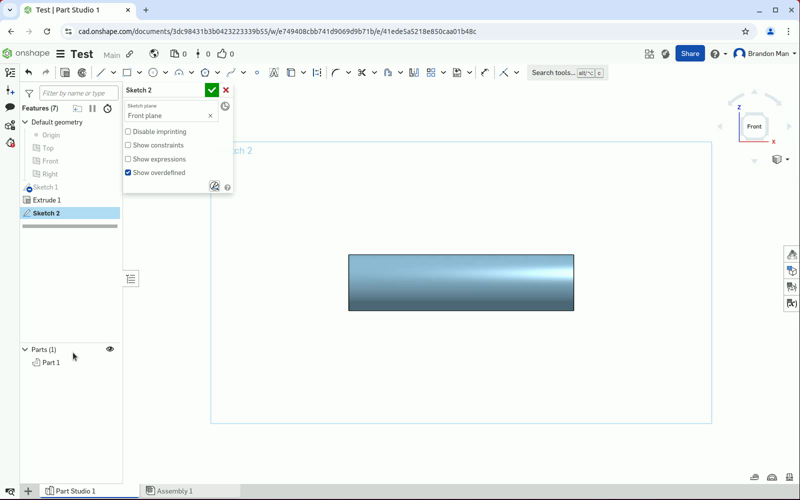
key(y)
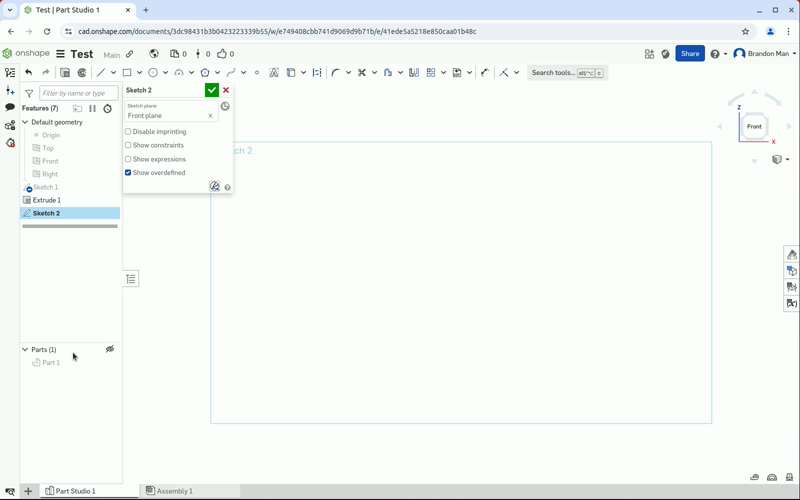
key(c)
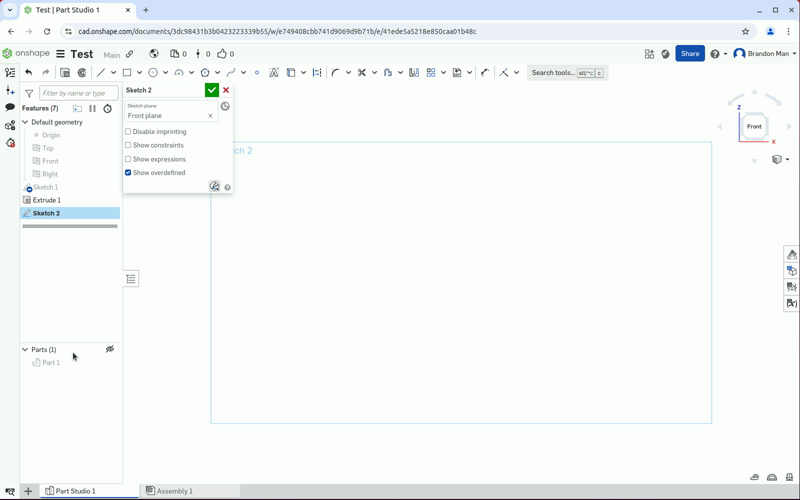
key_down(shift)
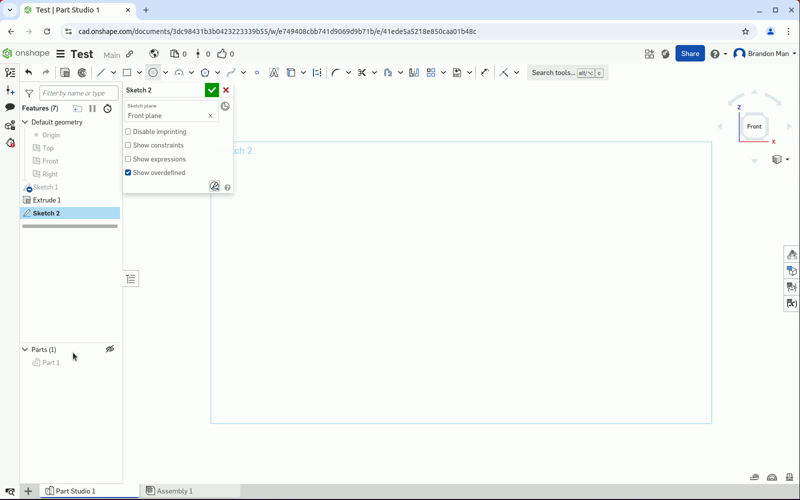
mouse_move(461, 282)
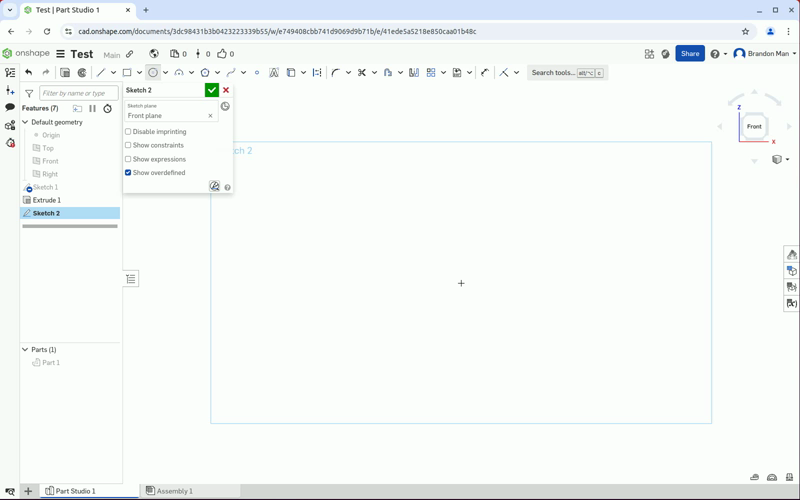
click(461, 282)
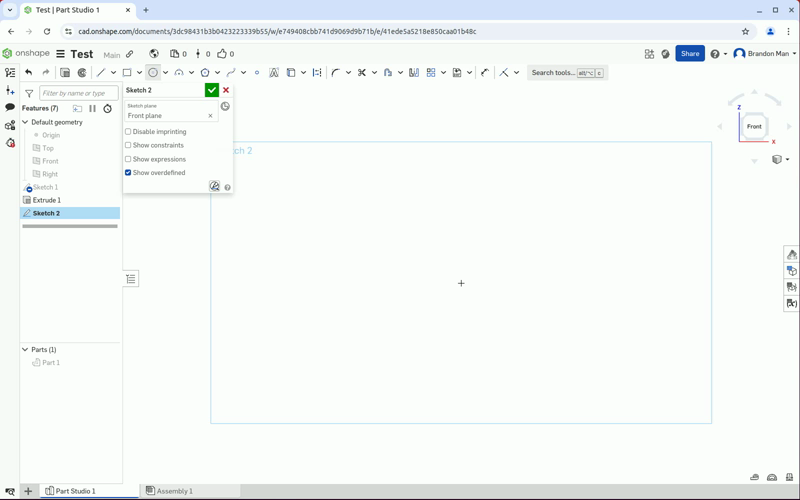
key_up(shift)
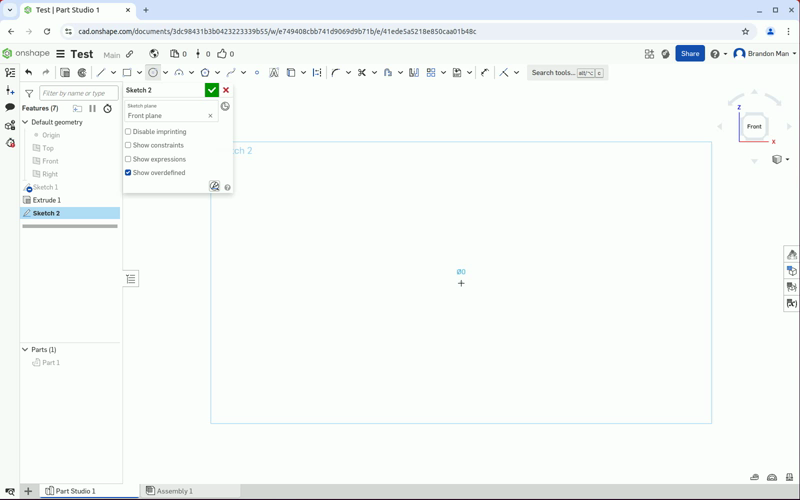
mouse_move(489, 282)
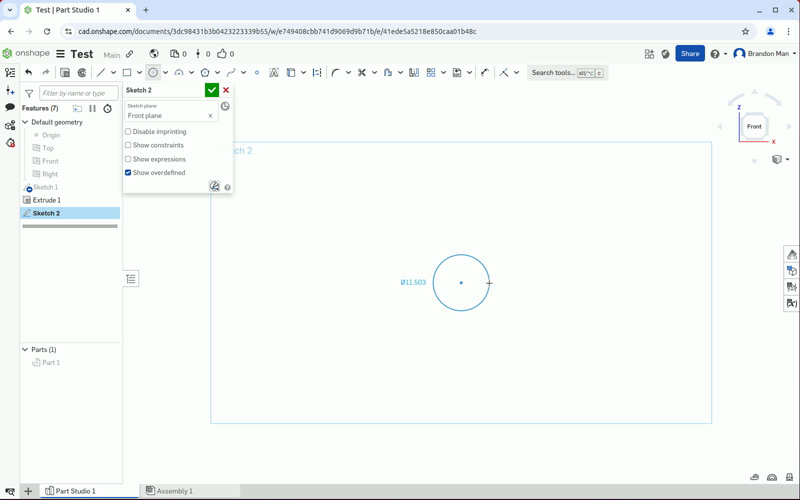
click(489, 282)
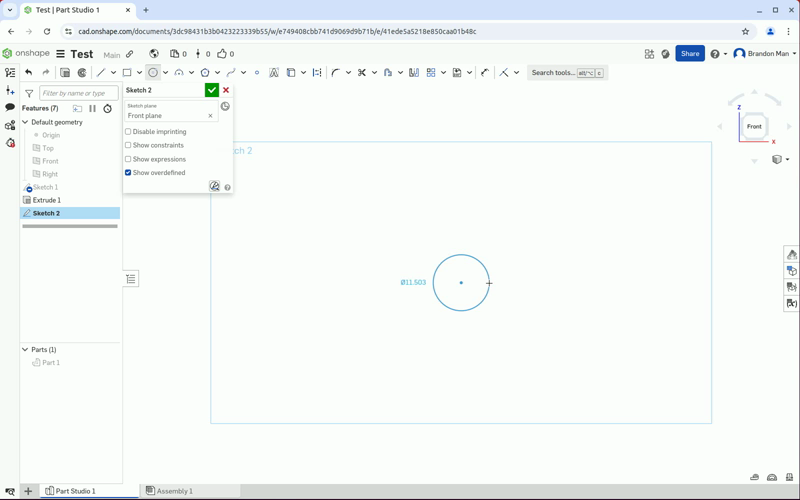
key(esc)
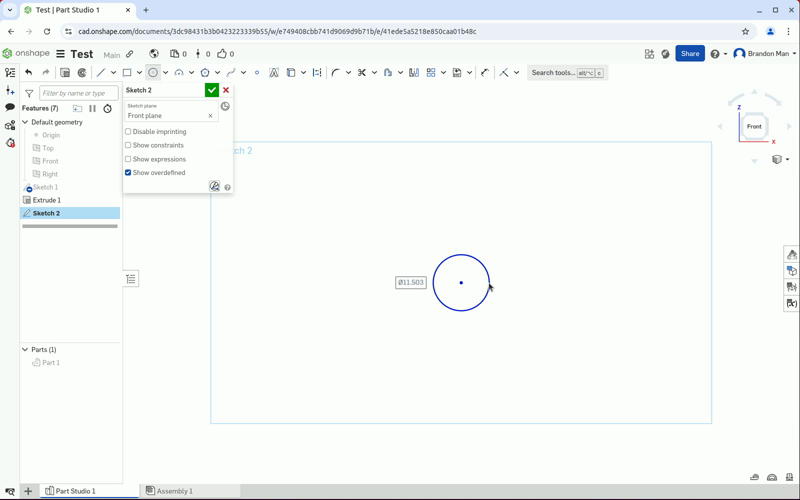
mouse_move(471, 288)
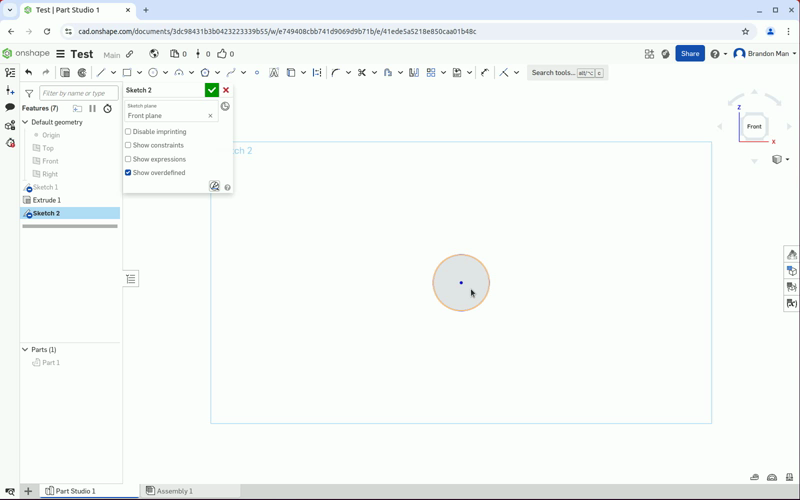
click(471, 288)
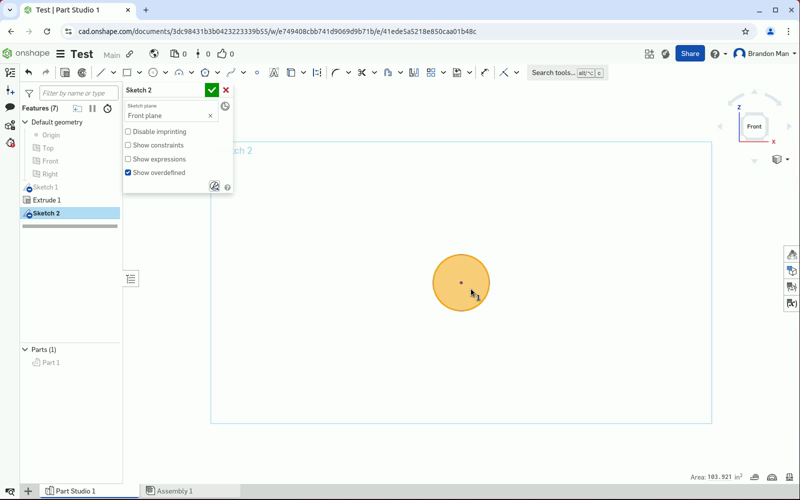
mouse_move(73, 352)
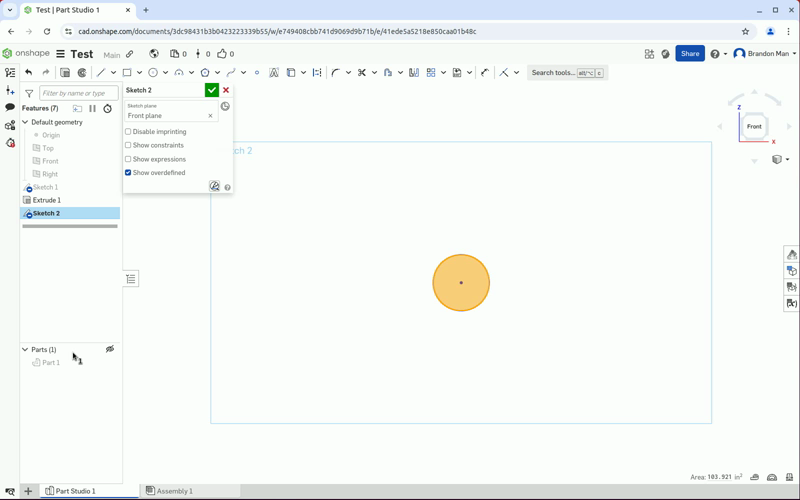
key(shift+y)
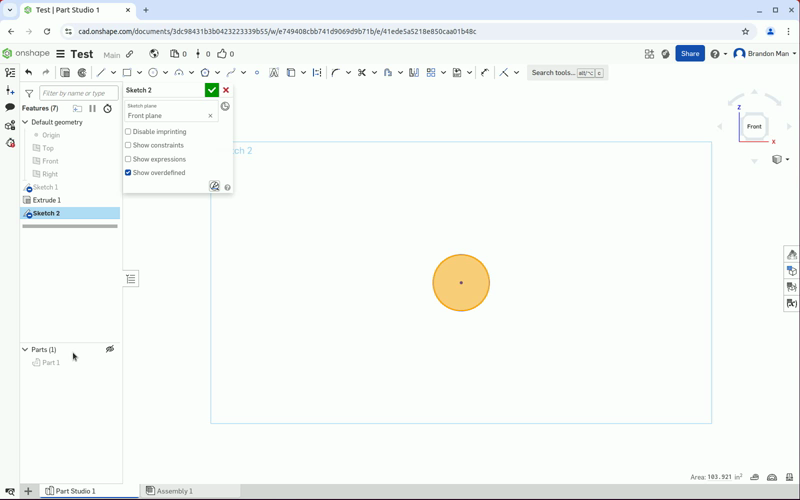
key(shift+e)
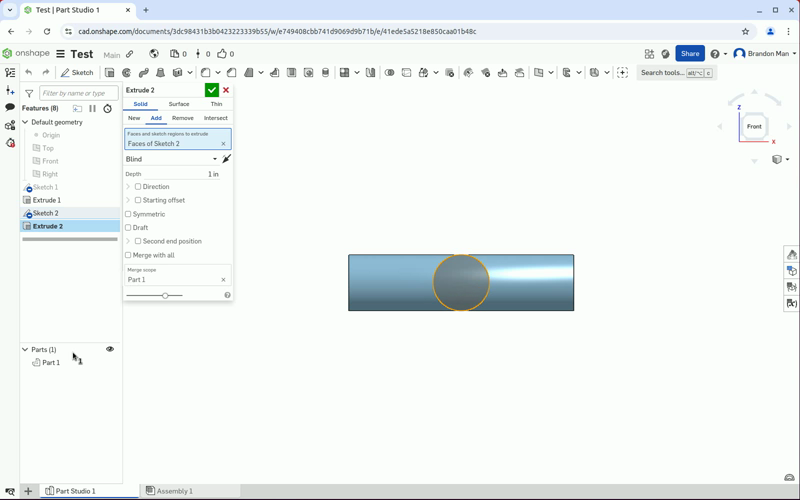
mouse_move(143, 106)
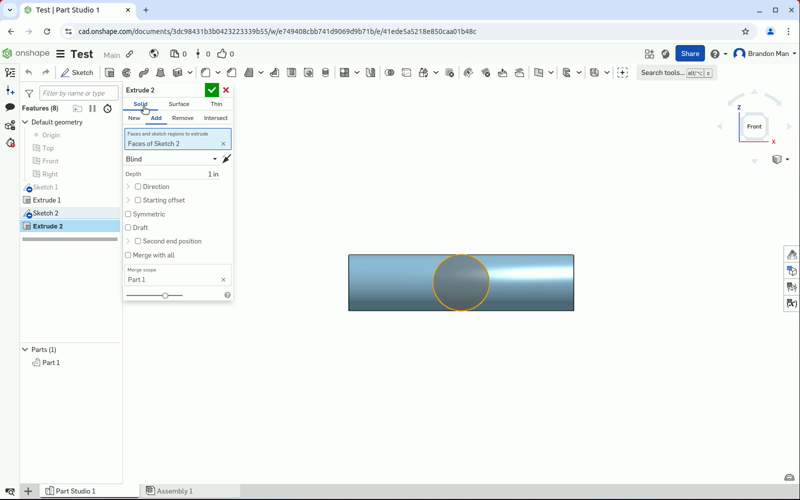
click(143, 106)
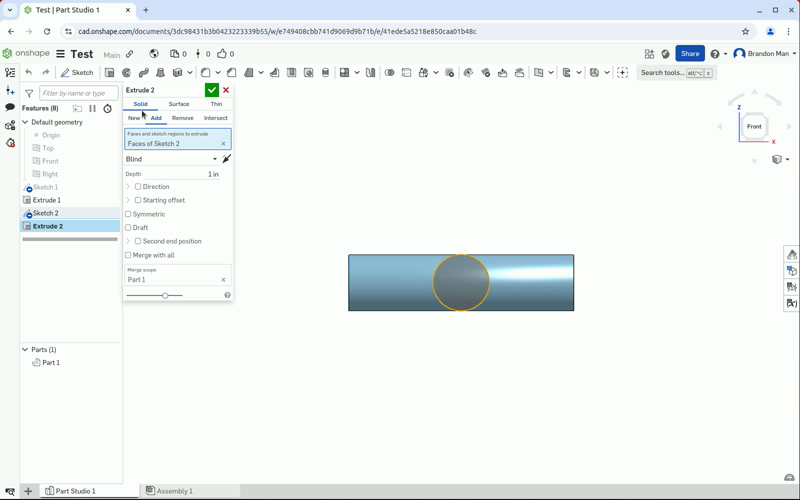
mouse_move(137, 120)
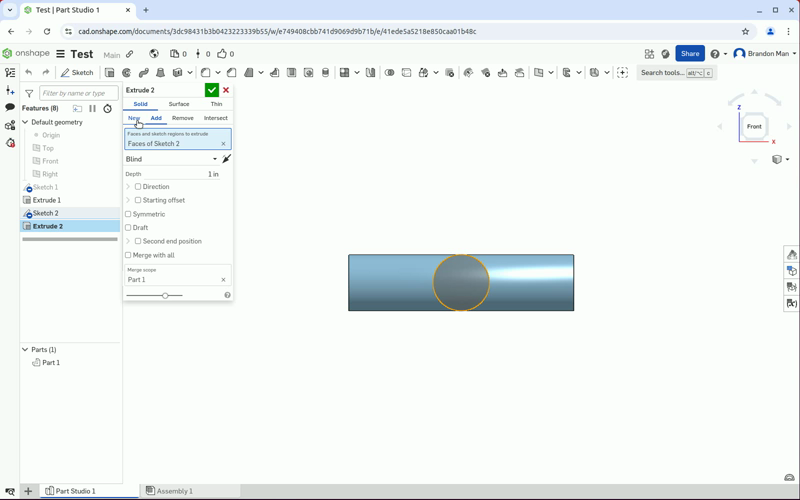
click(137, 120)
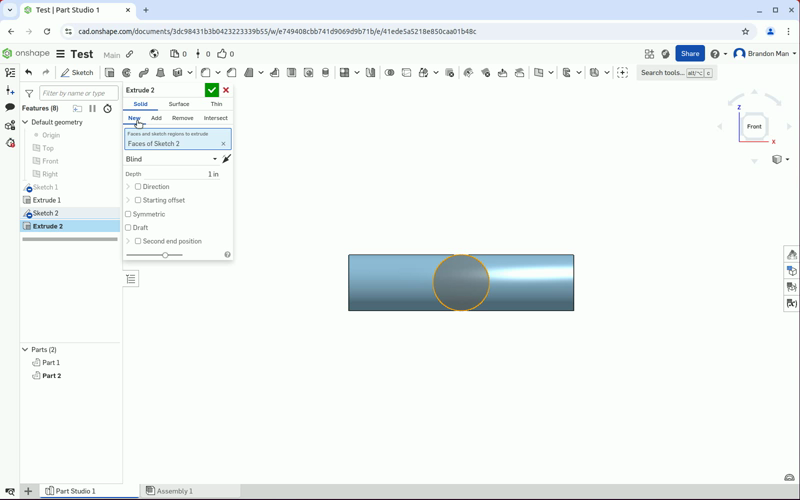
key(tab, 4)
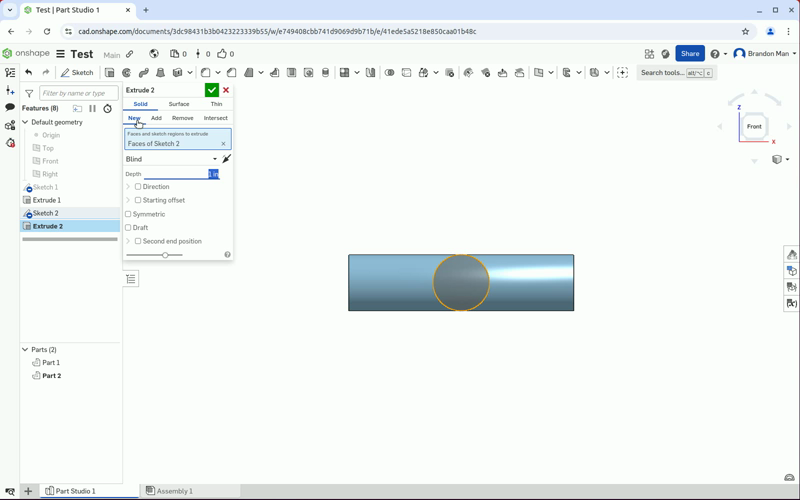
text(23.108)
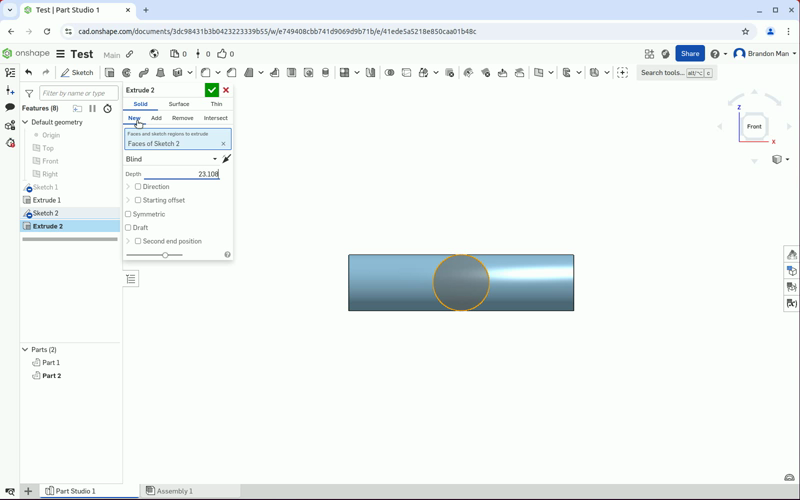
key(tab, 3)
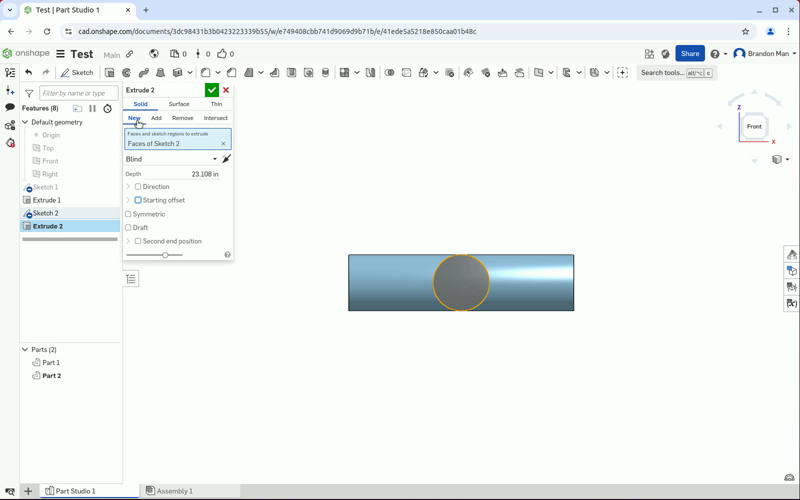
key(tab, 2)
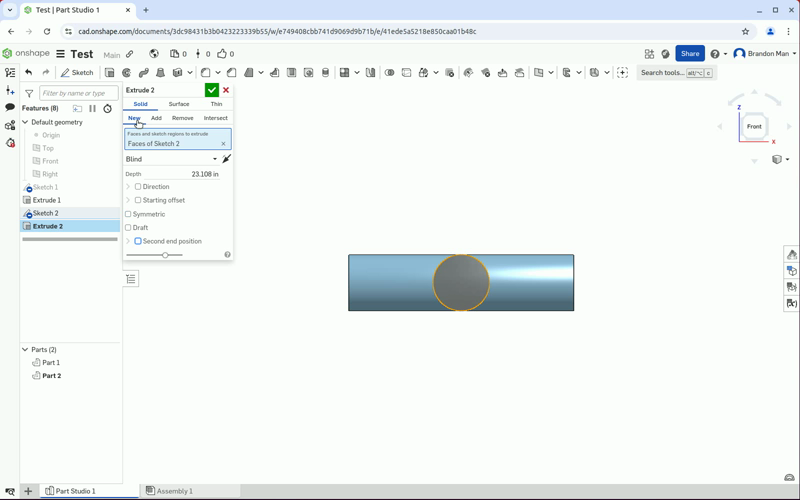
key(space)
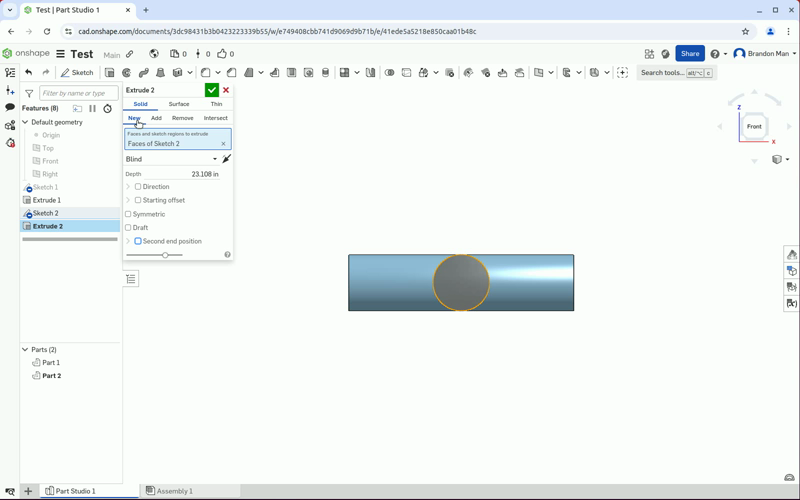
key(tab, 3)
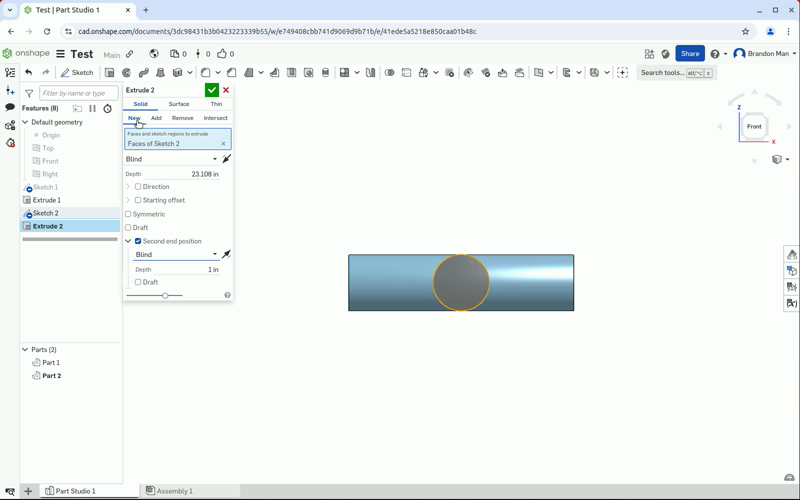
text(23.108)
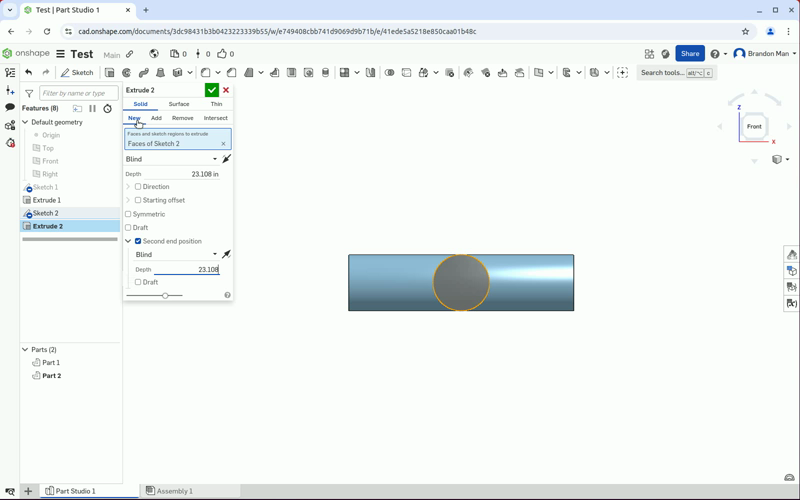
key(enter)
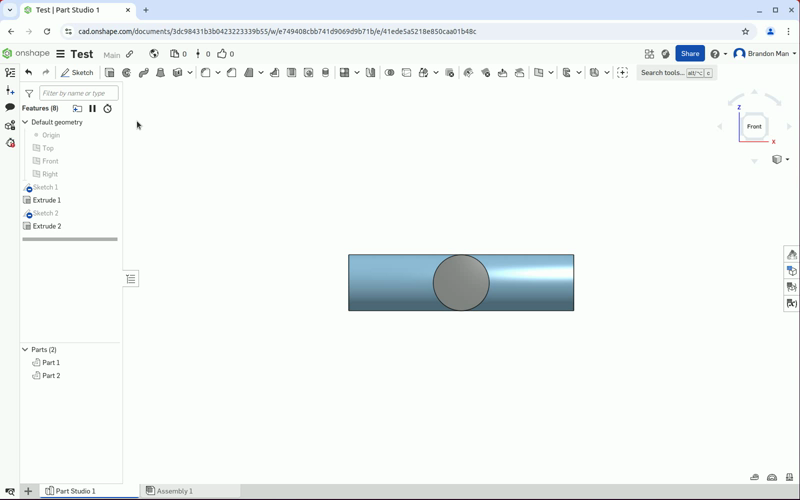
key(shift+h)
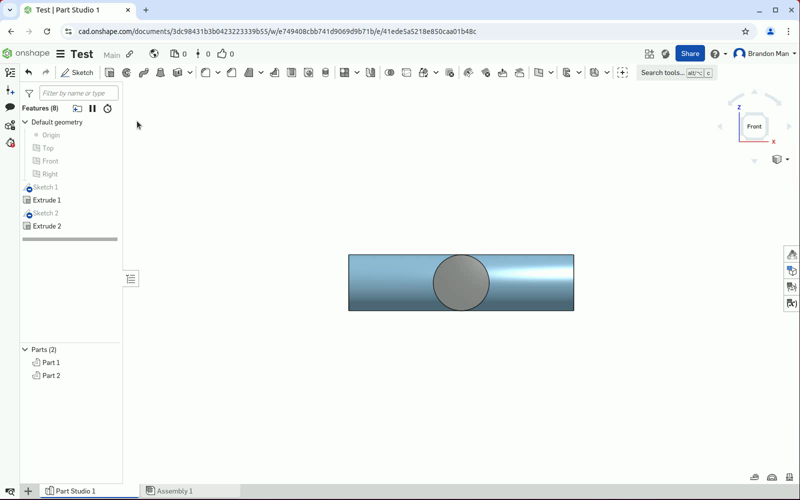
key(shift+h)
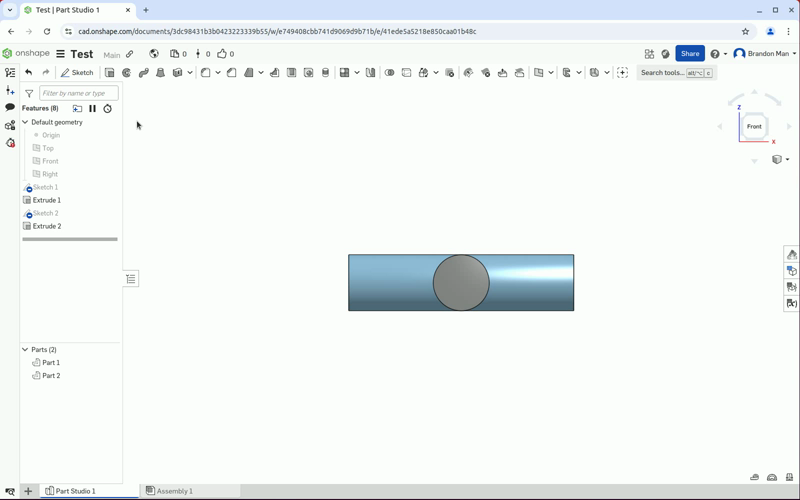
key(shift+7)
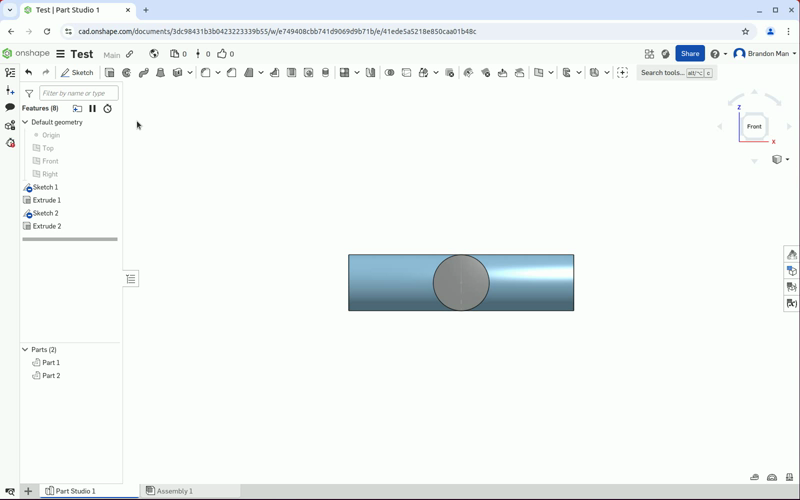
key(left, 2)
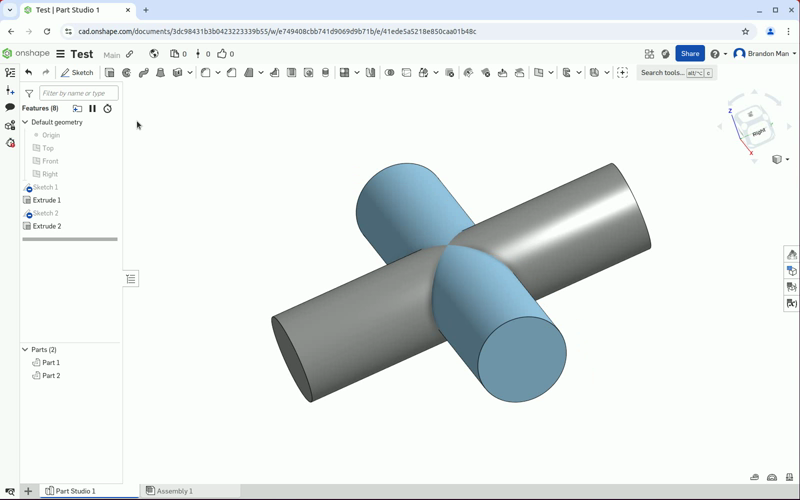
key(down, 2)
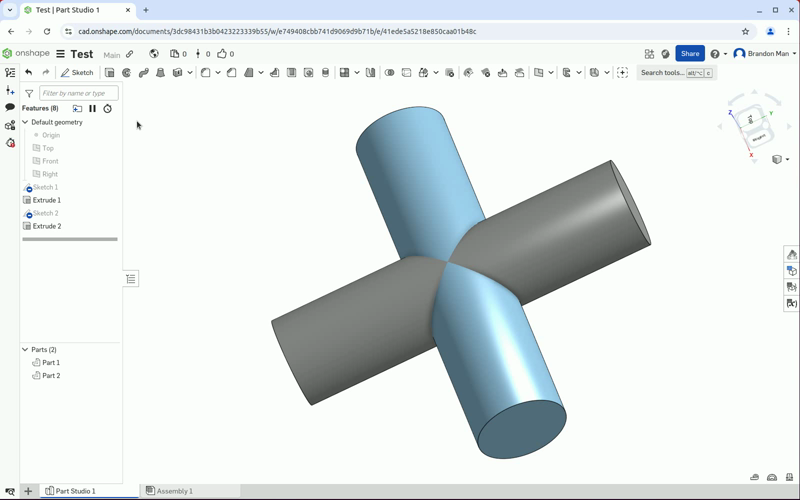
key(up, 2)
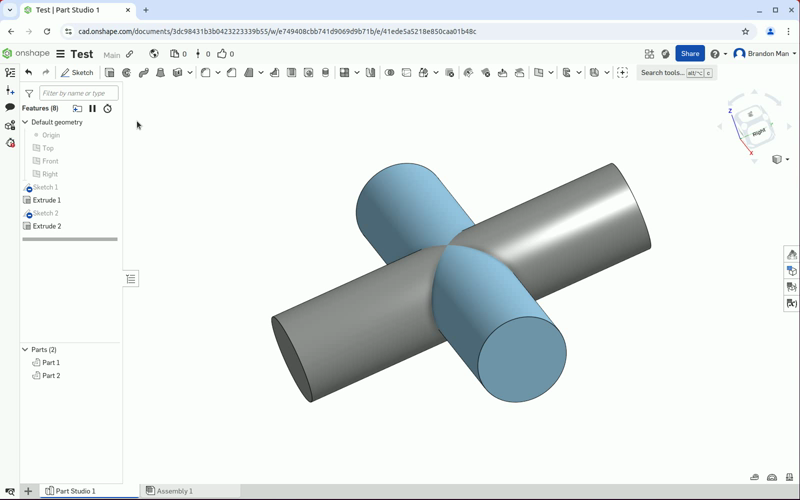
key(right, 2)
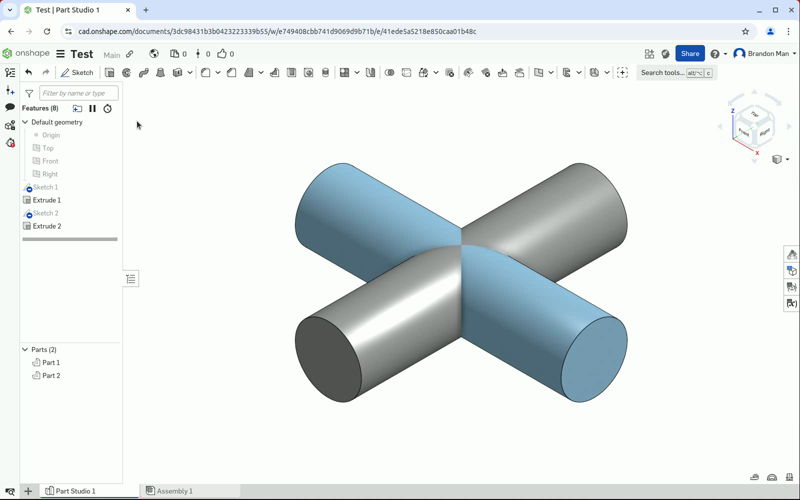
mouse_move(73, 189)
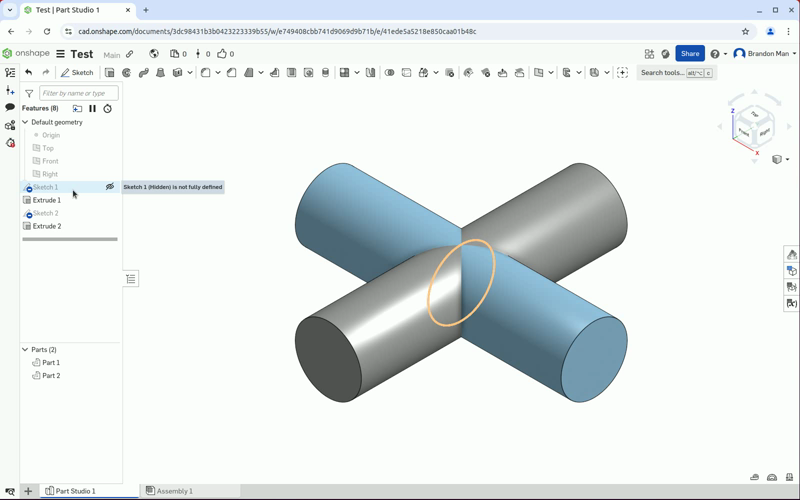
click(73, 189)